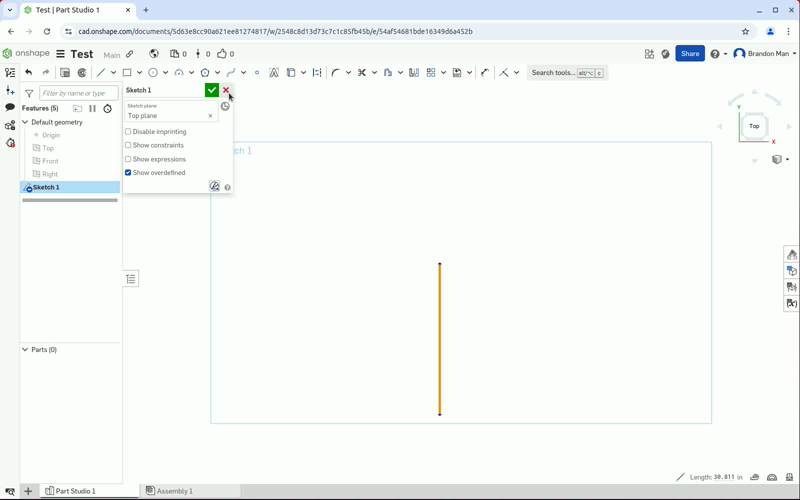
key(shift+h)
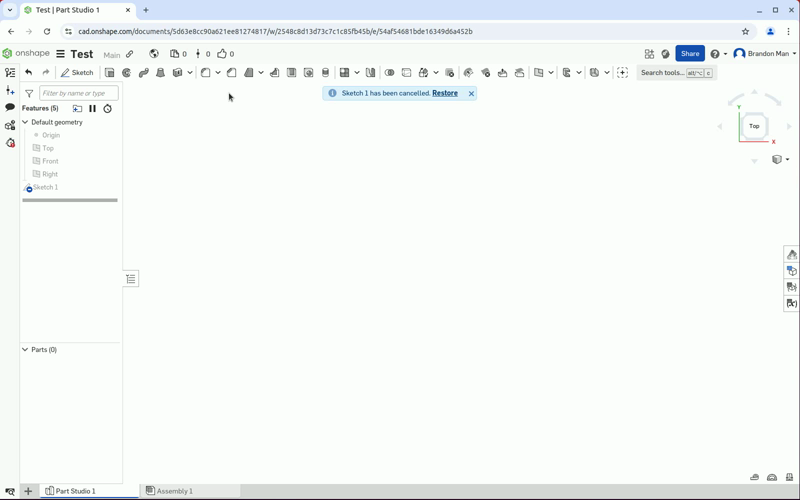
mouse_move(73, 352)
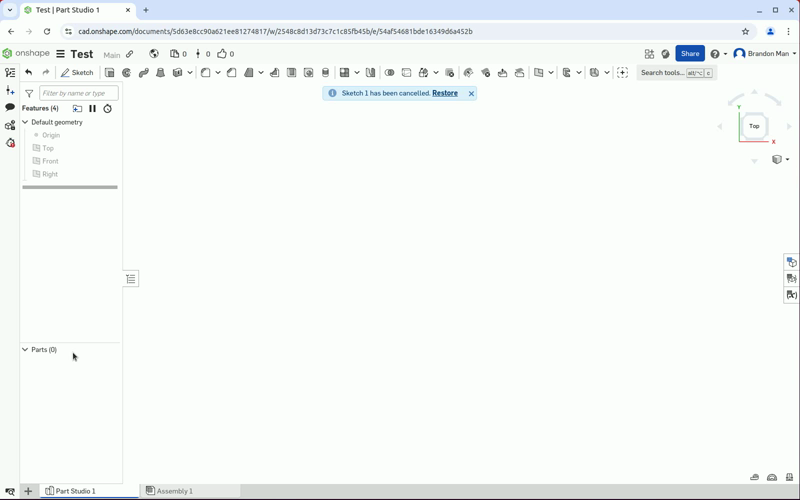
key(y)
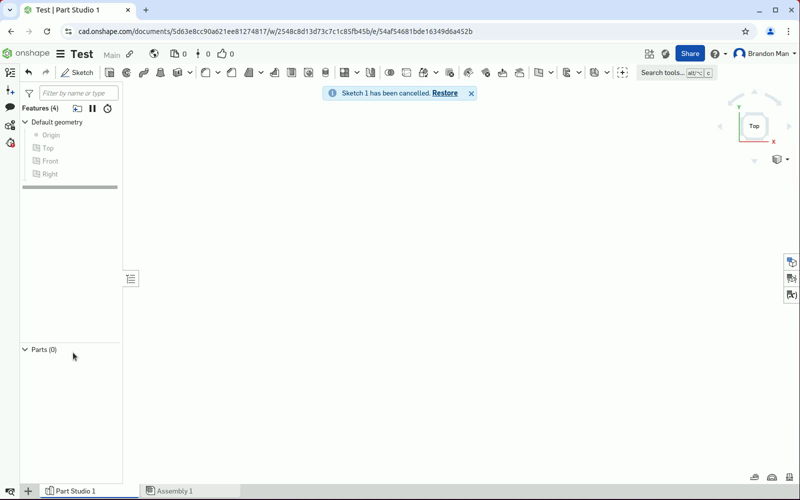
key(shift+p)
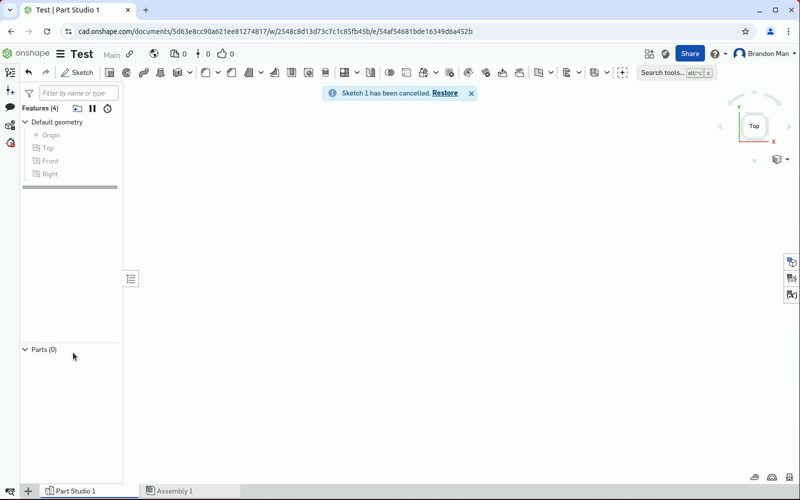
key(space)
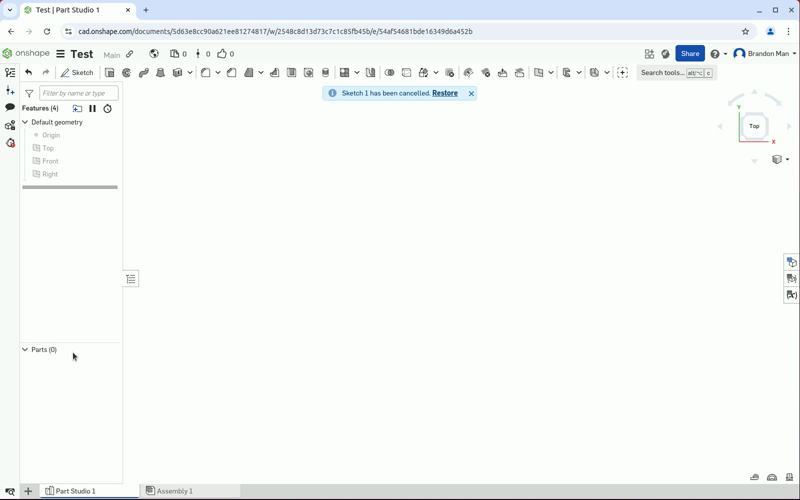
key_down(shift)
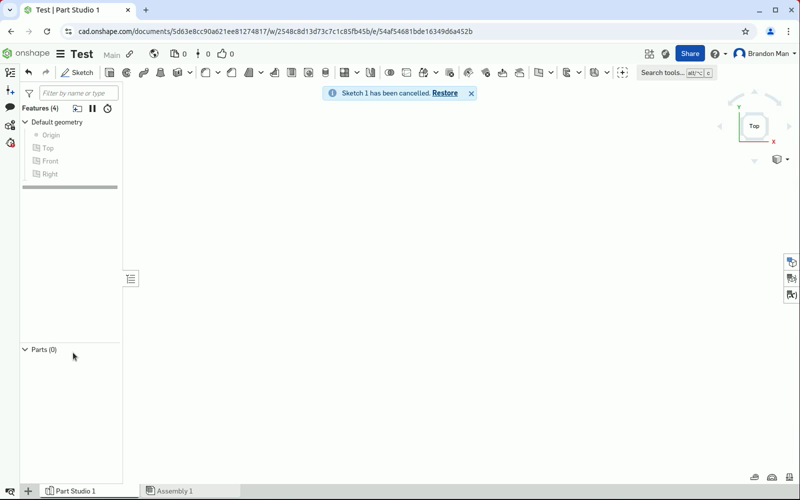
key(up)
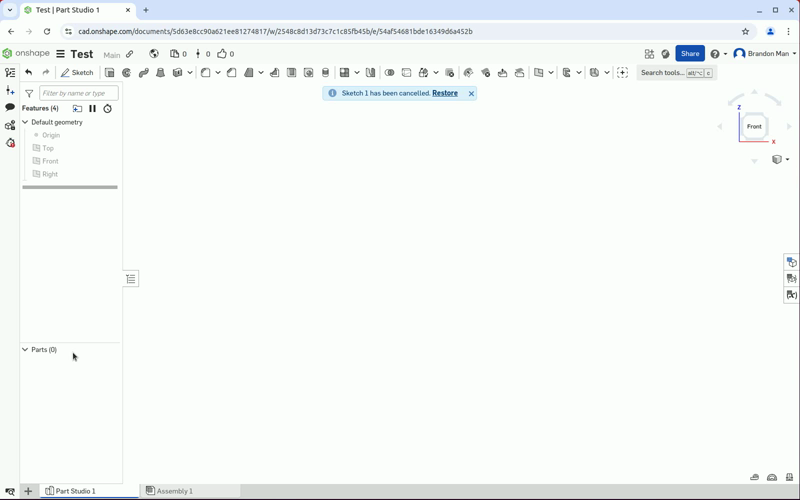
key_up(shift)
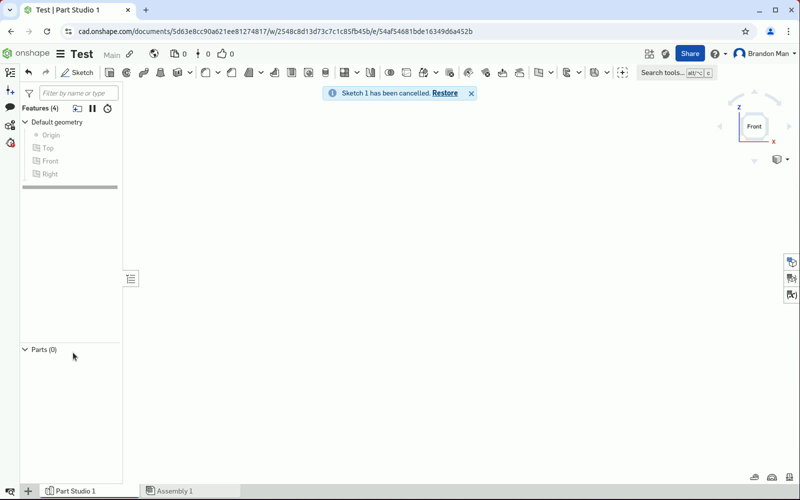
mouse_move(73, 352)
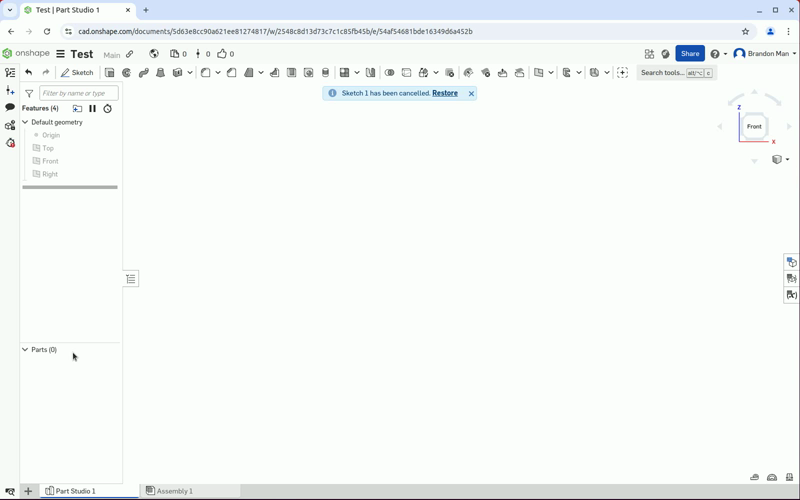
key(shift+y)
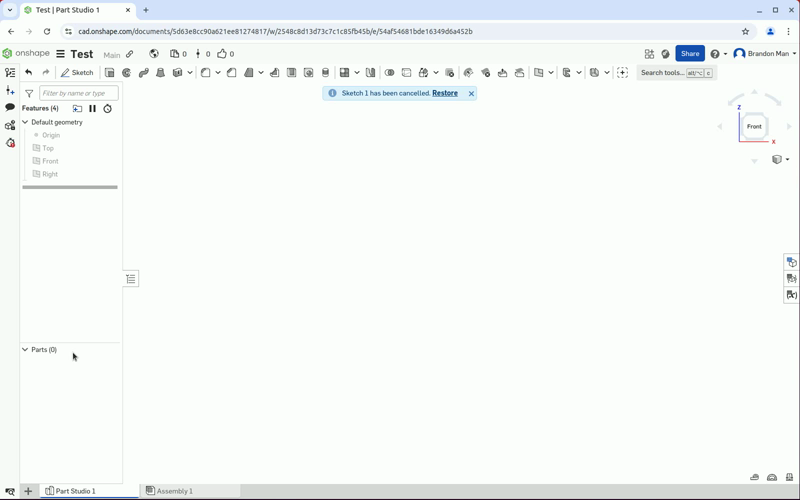
key(shift+s)
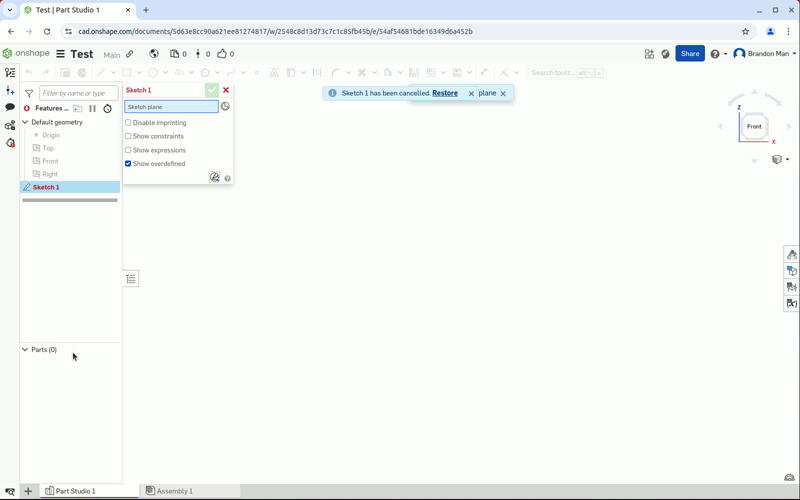
mouse_move(73, 163)
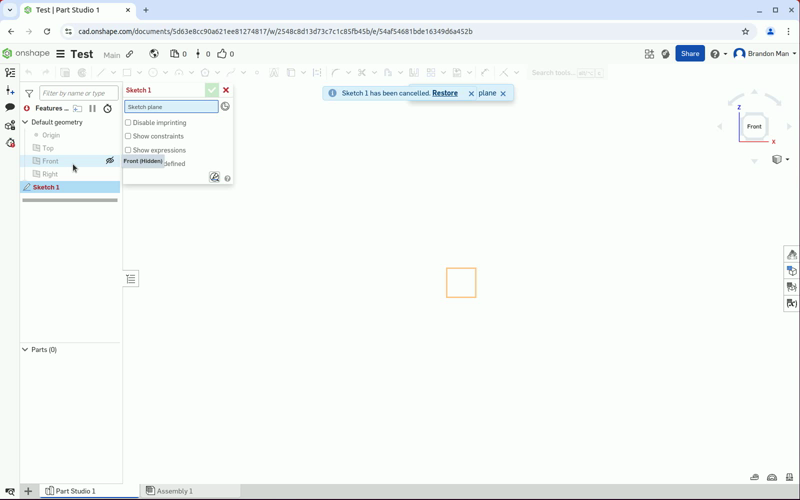
click(73, 163)
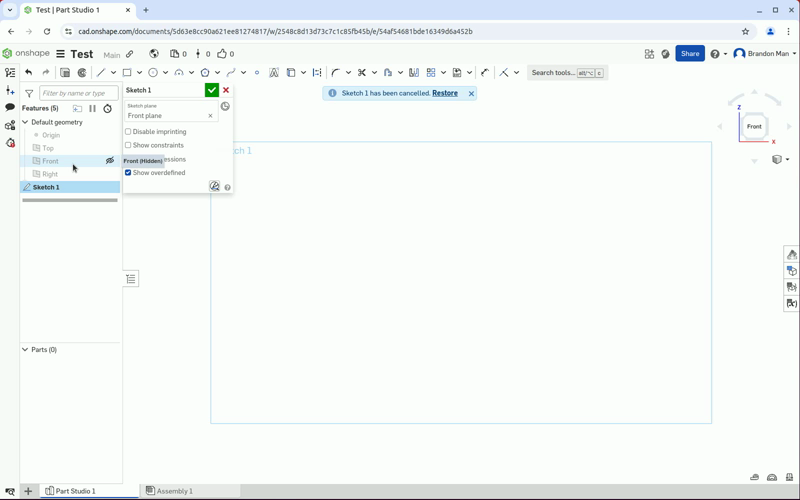
mouse_move(73, 352)
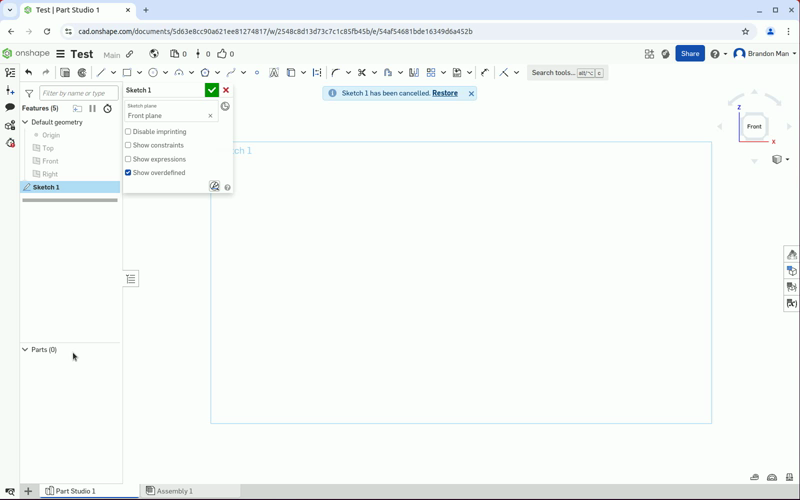
key(y)
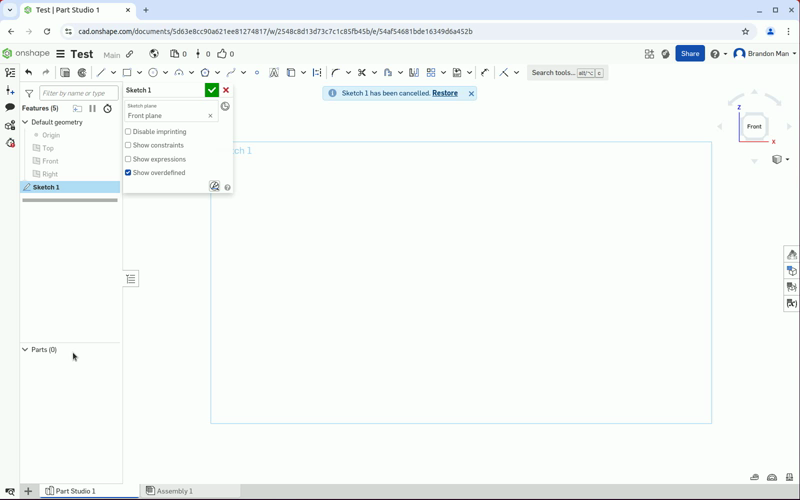
key(c)
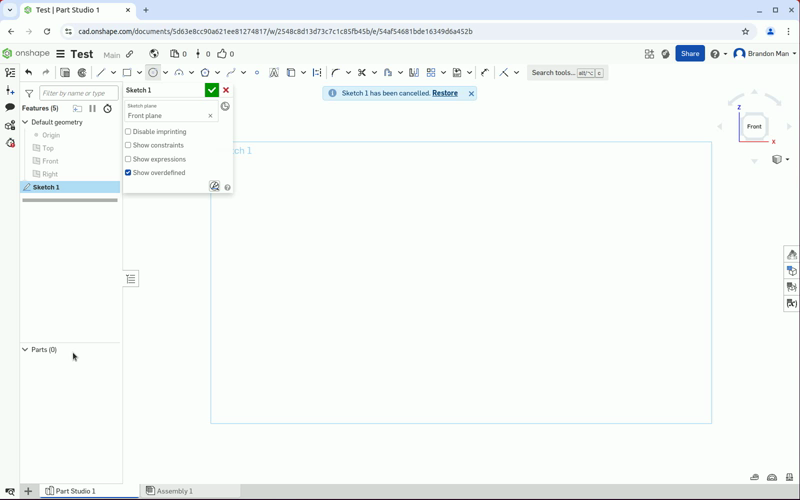
key_down(shift)
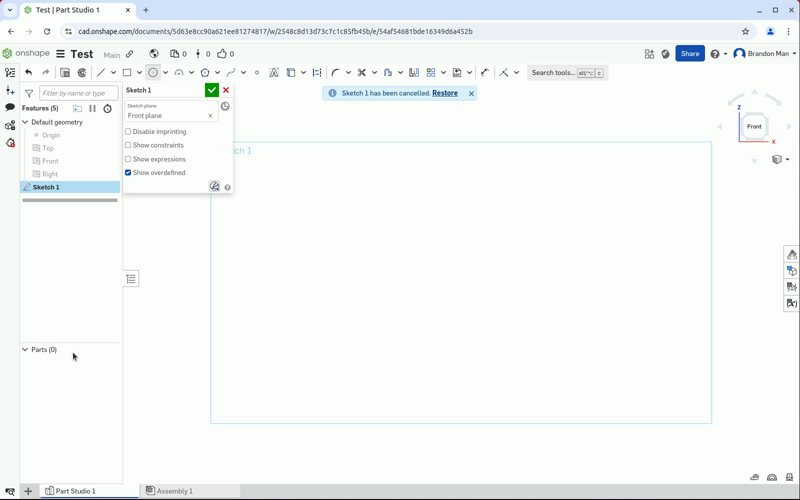
mouse_move(461, 282)
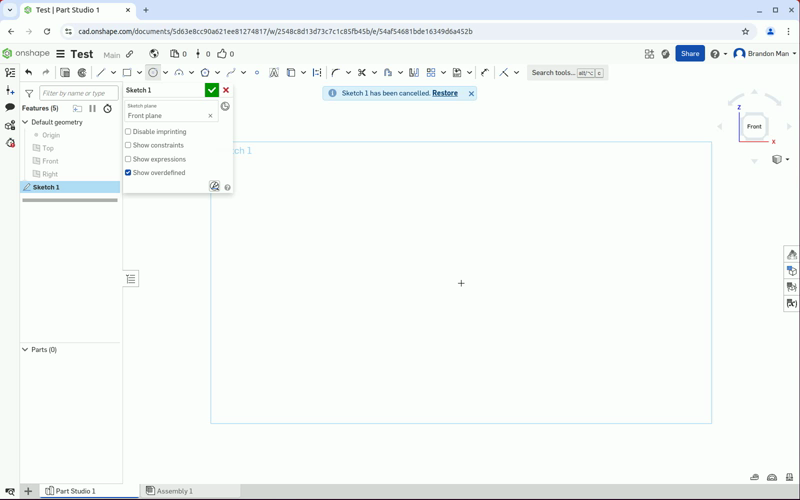
click(461, 282)
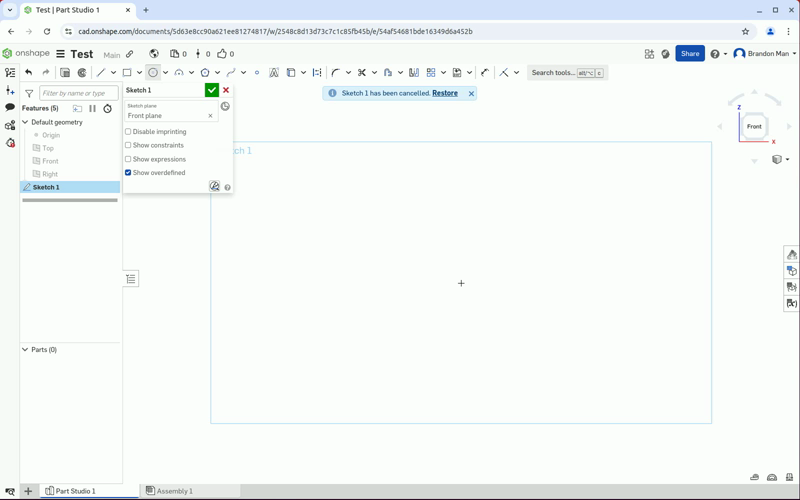
key_up(shift)
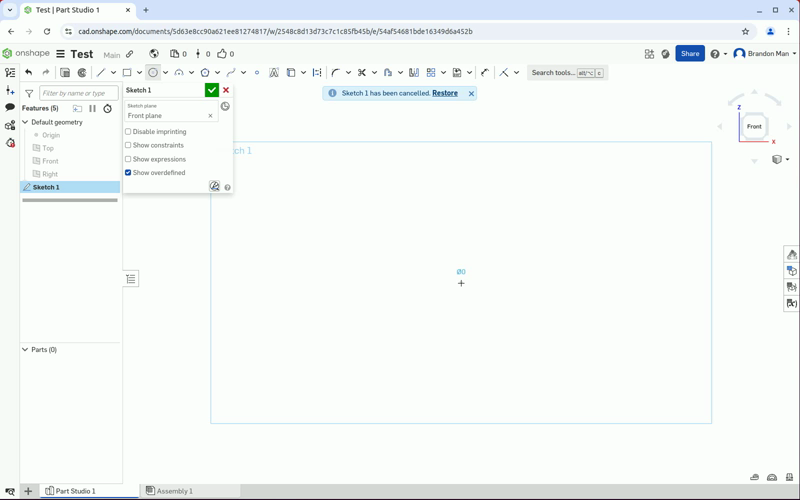
mouse_move(497, 282)
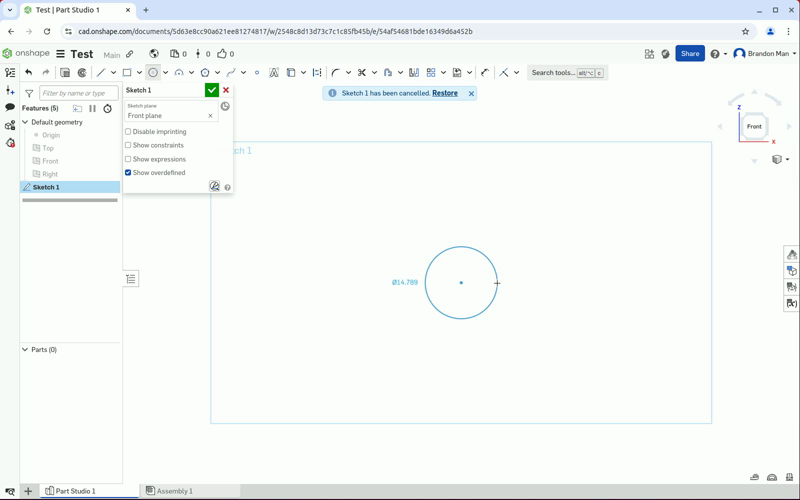
click(497, 282)
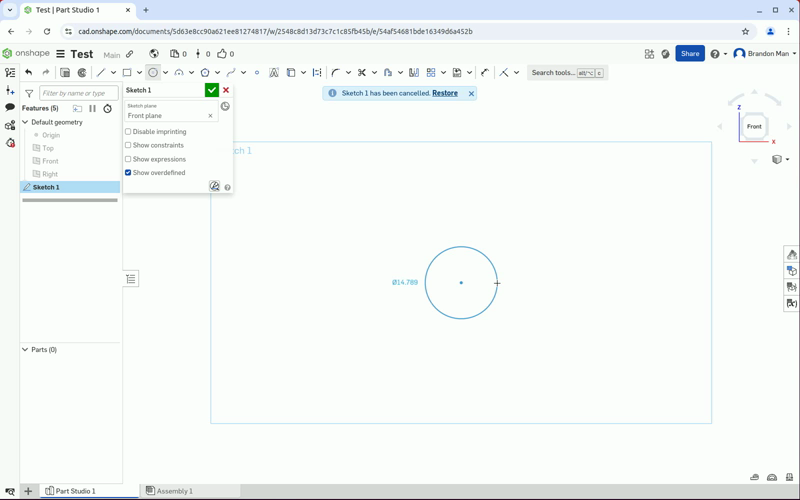
key(esc)
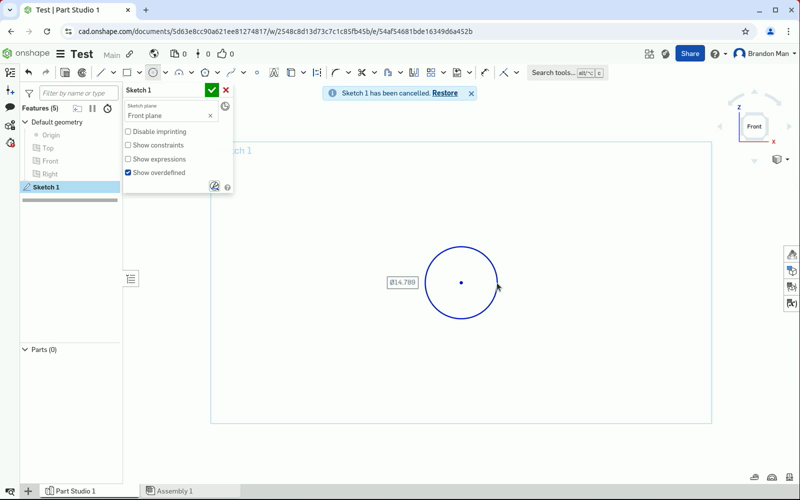
key(c)
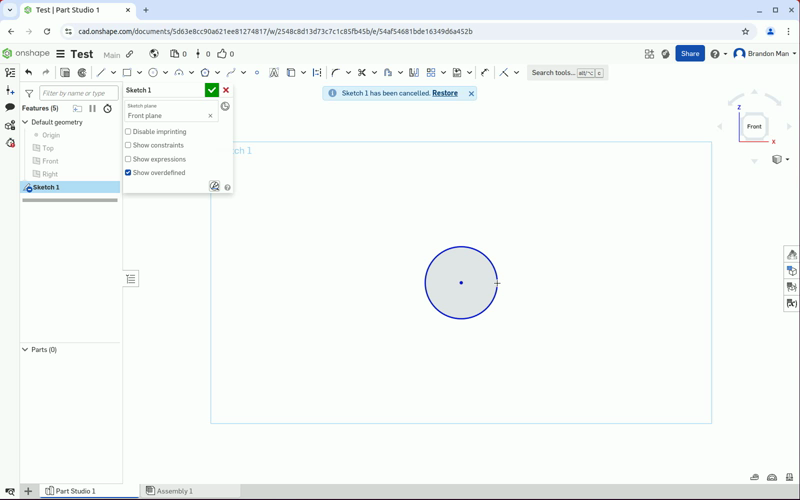
key_down(shift)
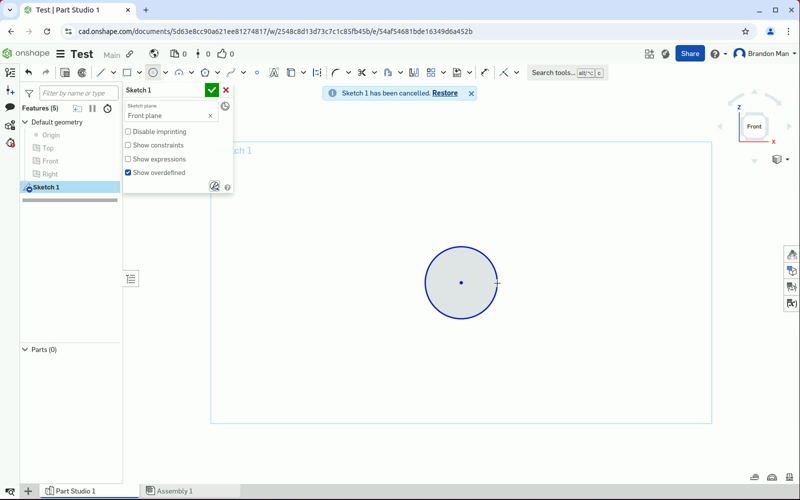
mouse_move(461, 282)
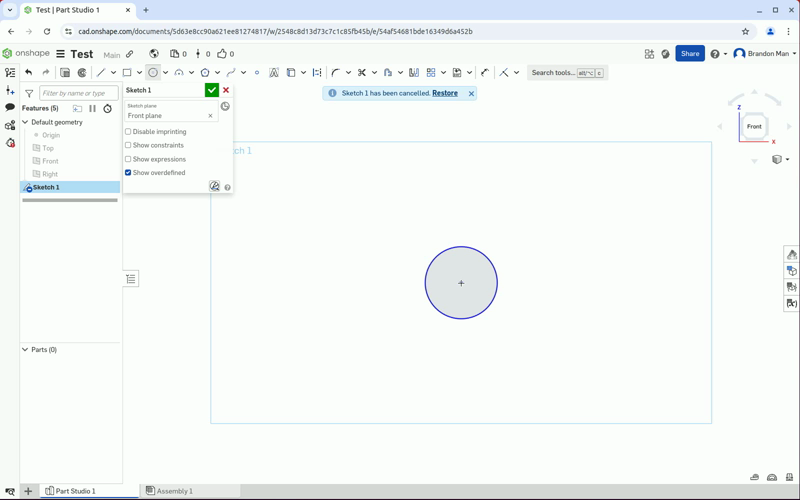
click(461, 282)
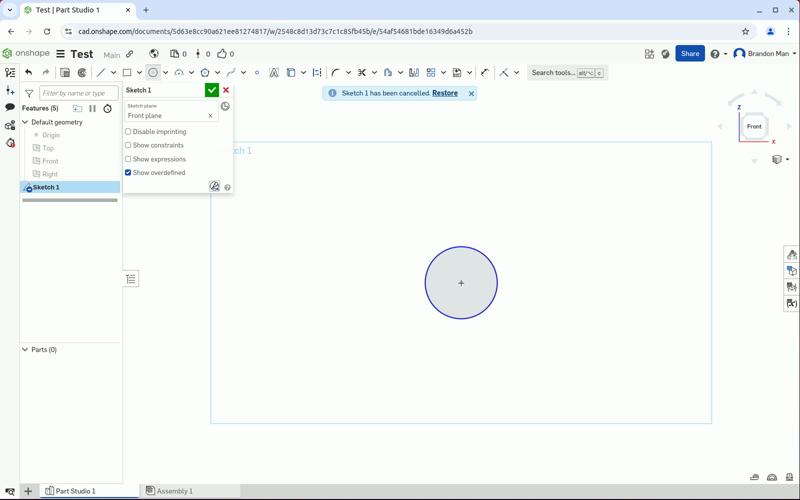
key_up(shift)
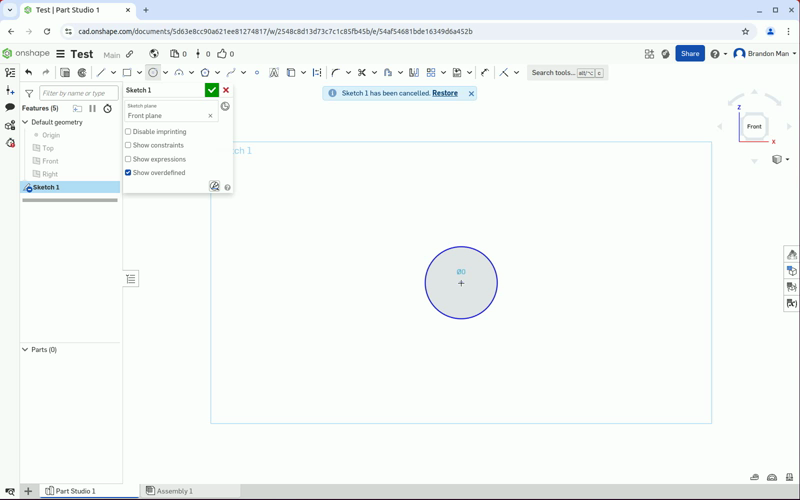
mouse_move(479, 282)
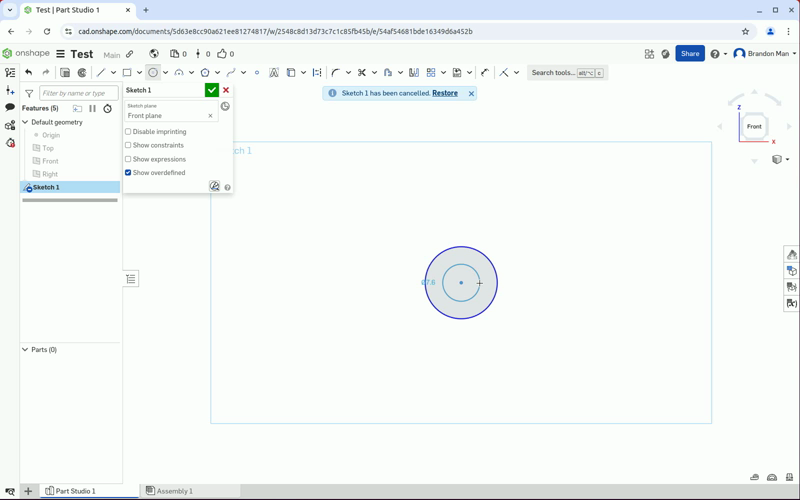
click(479, 282)
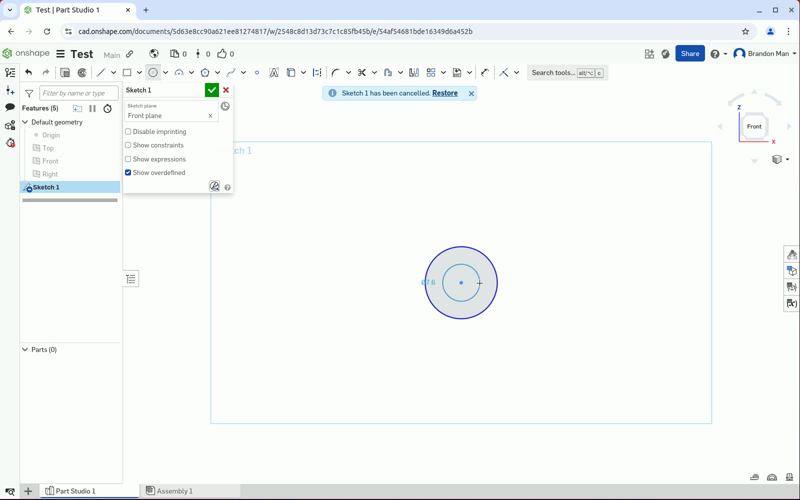
key(esc)
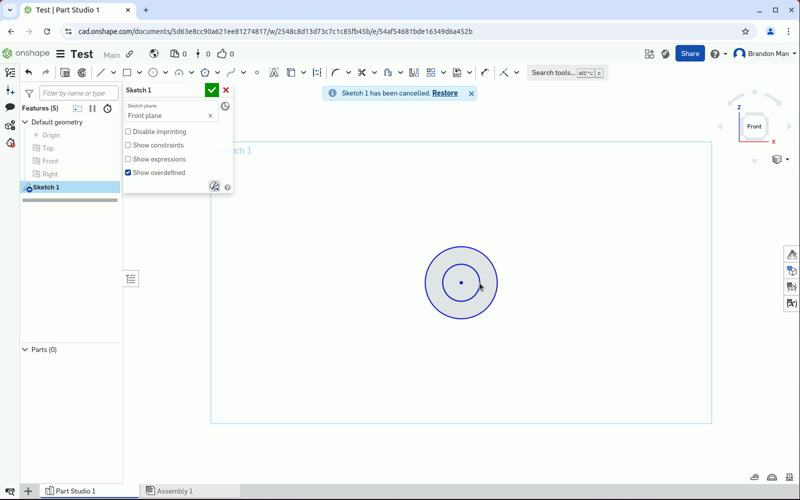
mouse_move(436, 267)
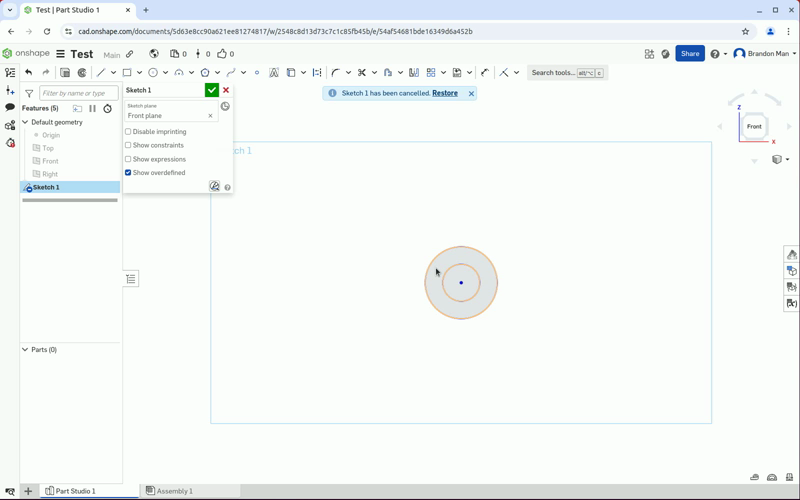
click(436, 267)
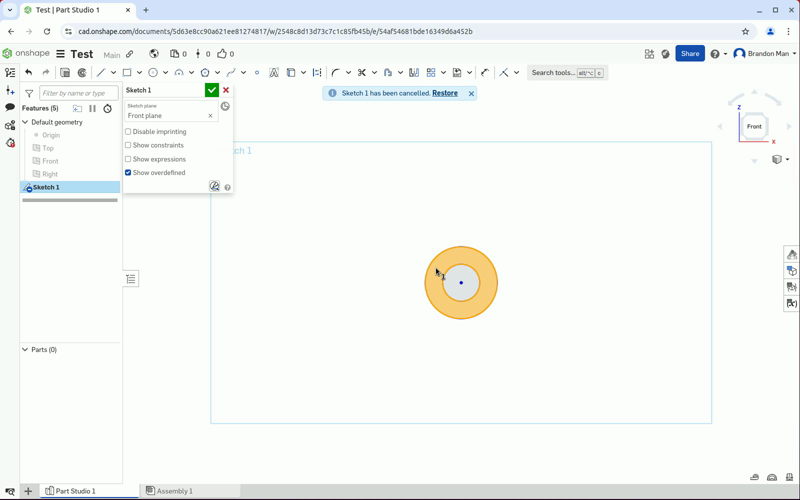
mouse_move(73, 352)
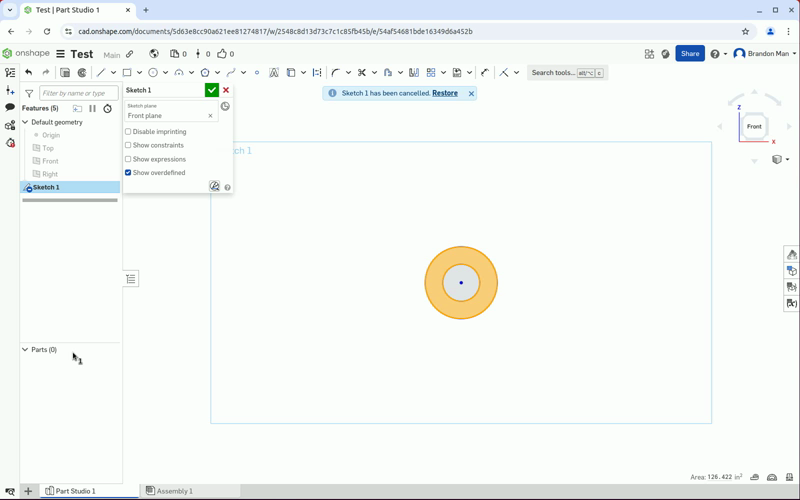
key(shift+y)
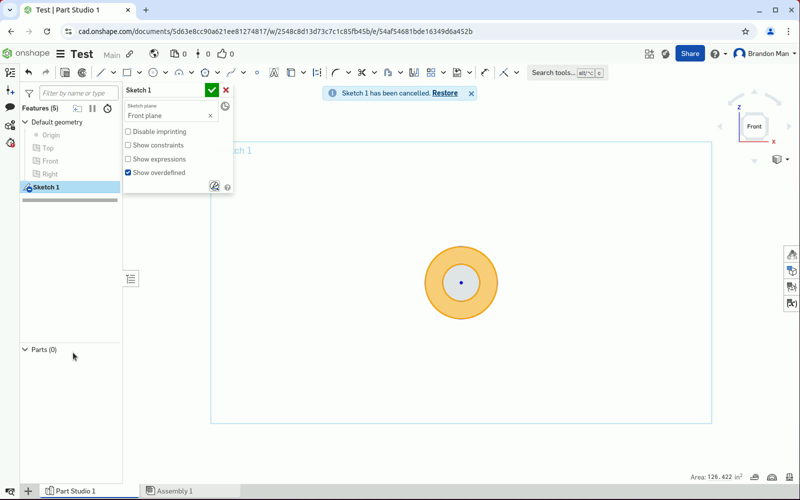
key(shift+e)
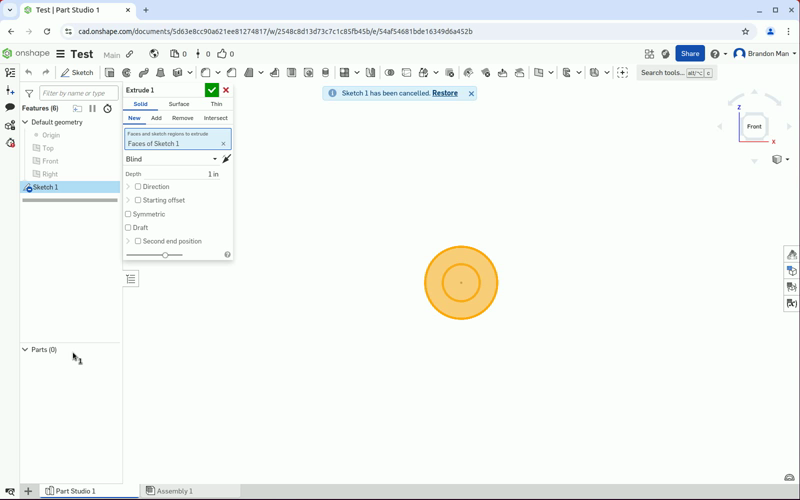
mouse_move(143, 106)
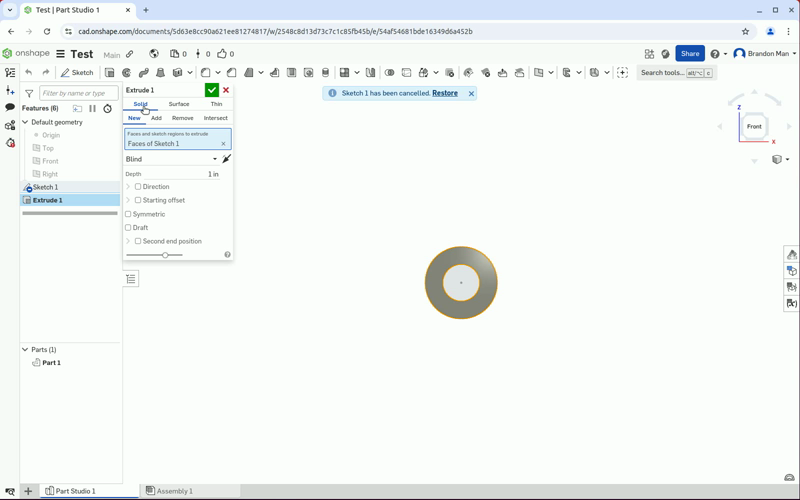
click(143, 106)
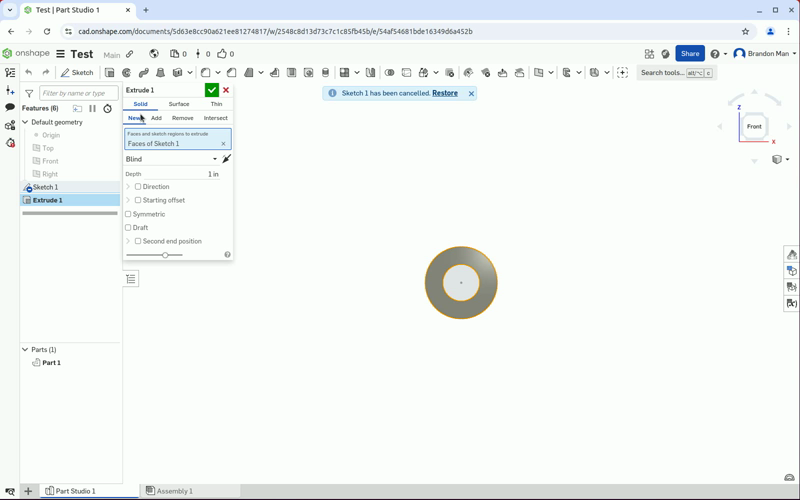
mouse_move(137, 120)
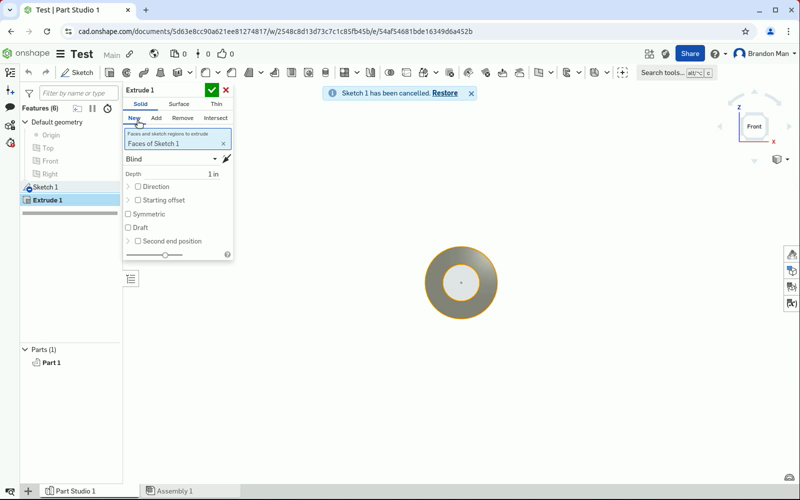
click(137, 120)
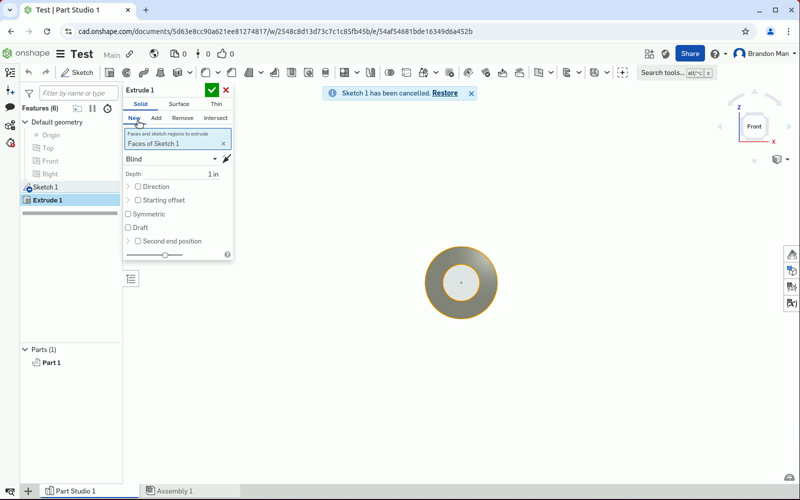
key(tab, 4)
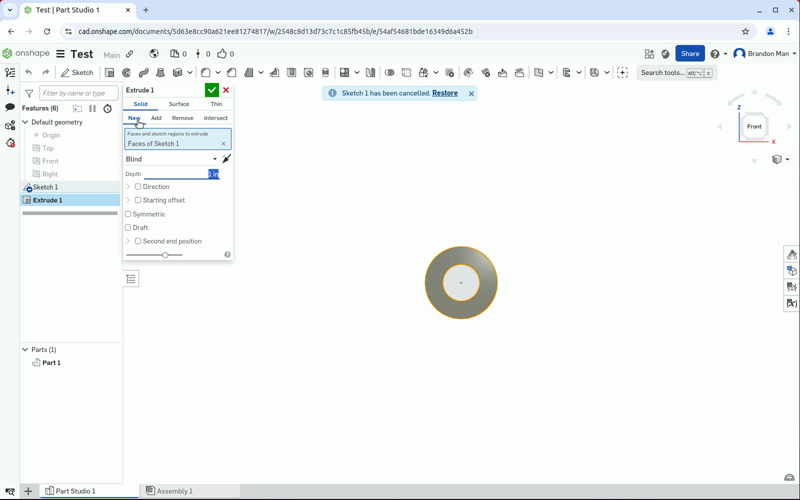
text(3.129)
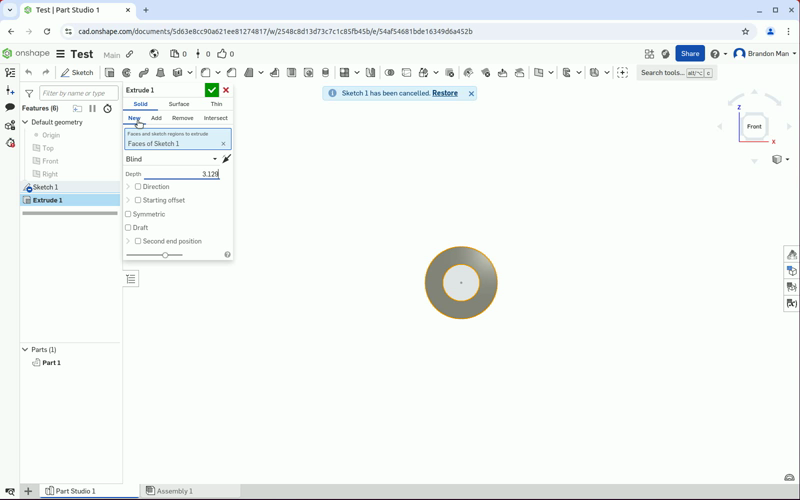
key(enter)
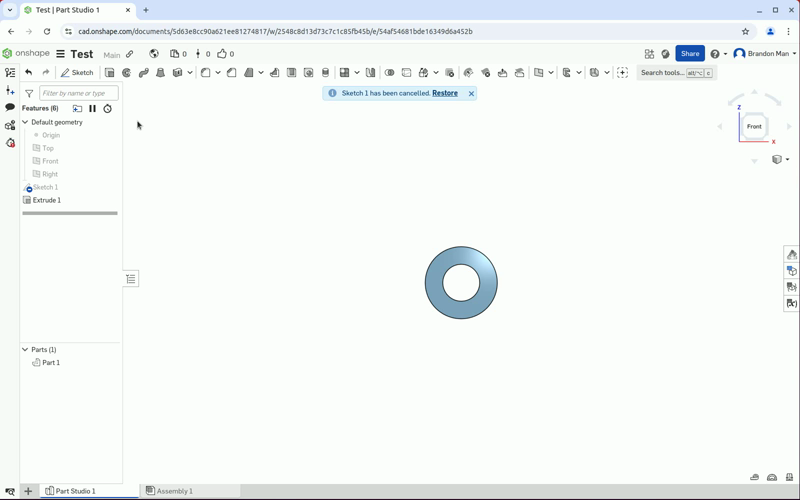
key(shift+h)
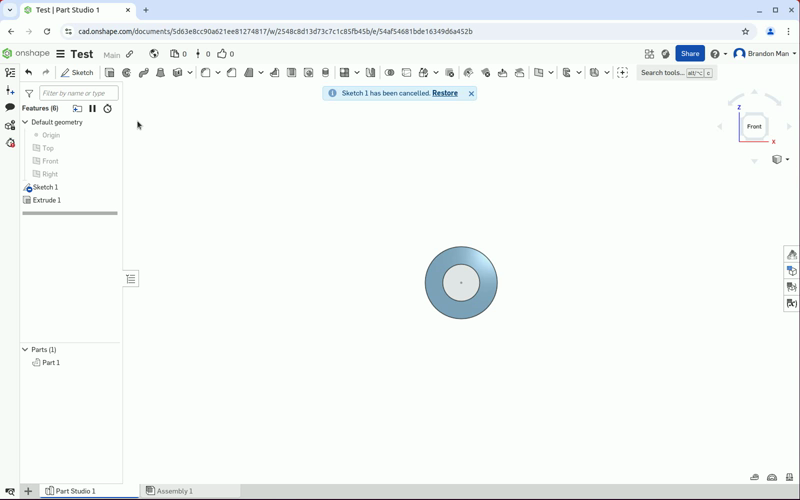
key(shift+h)
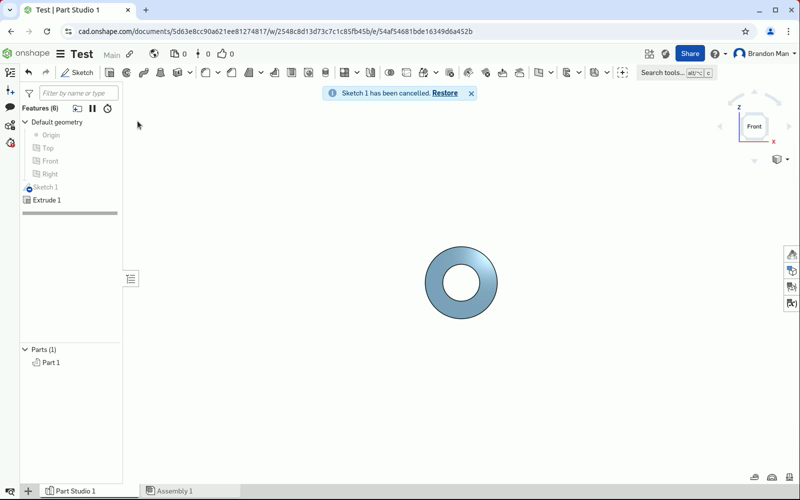
mouse_move(73, 189)
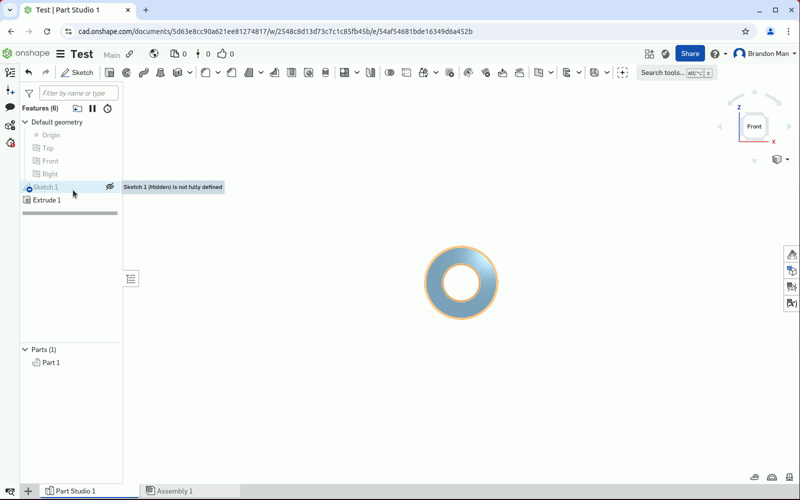
click(73, 189)
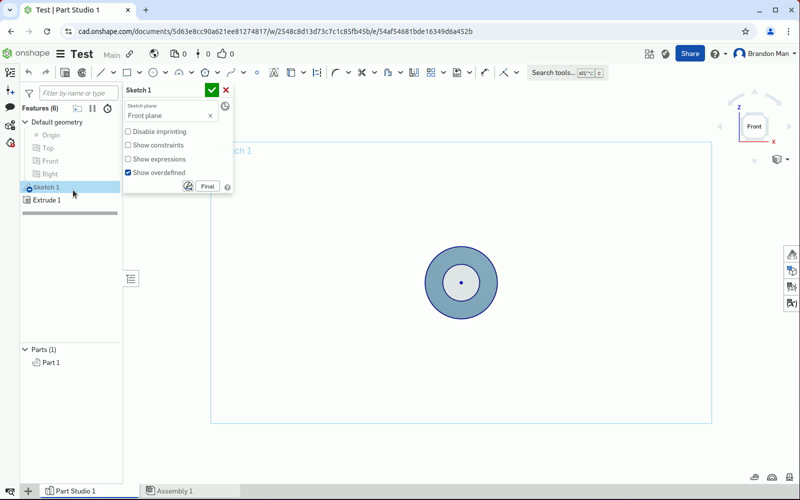
mouse_move(229, 92)
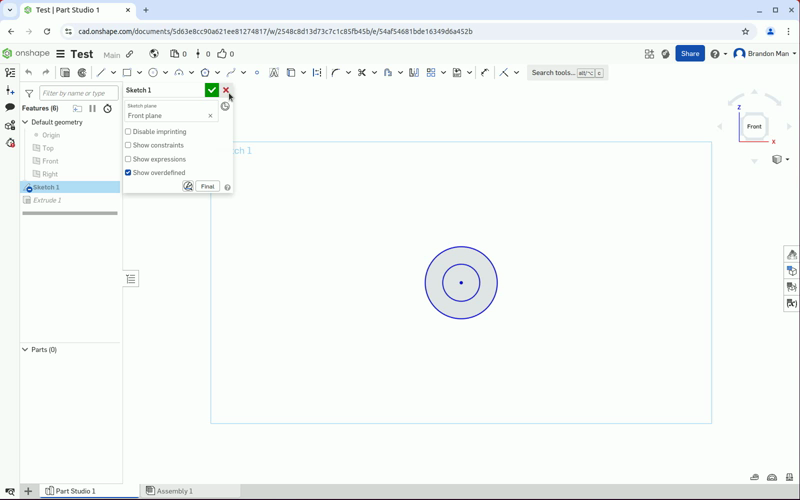
click(229, 92)
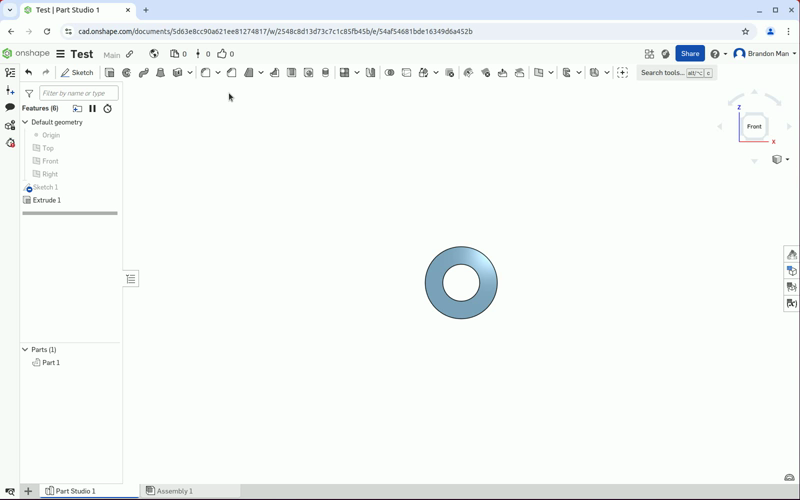
mouse_move(541, 75)
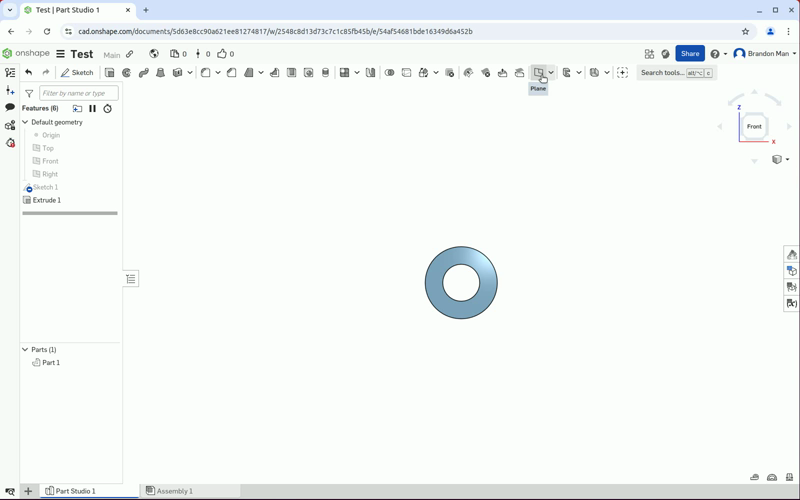
click(541, 75)
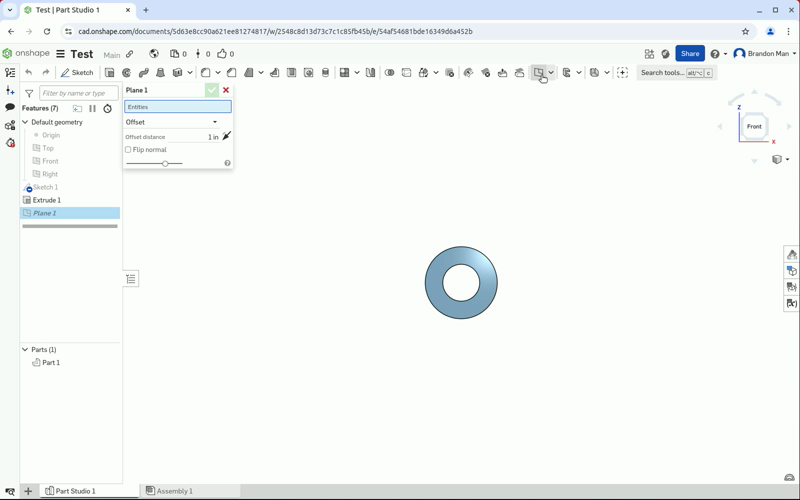
mouse_move(73, 163)
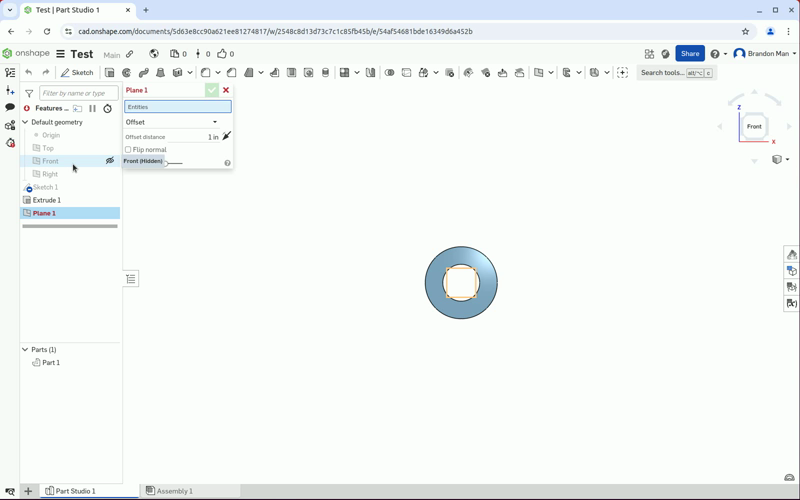
click(73, 163)
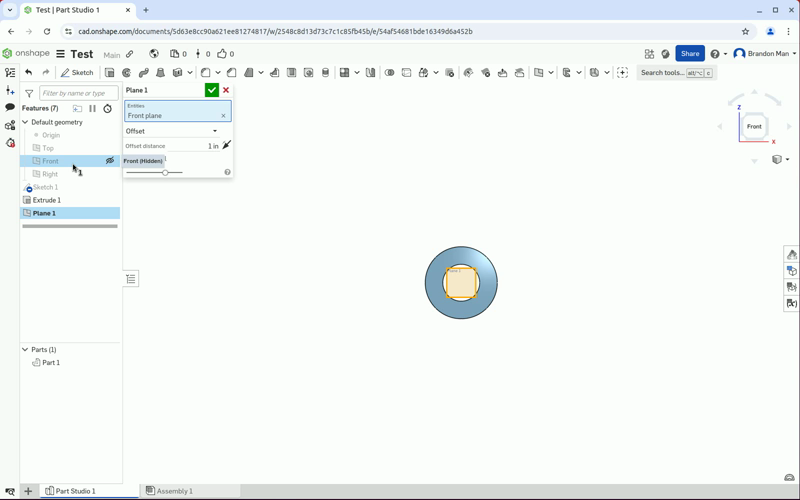
key(tab, 2)
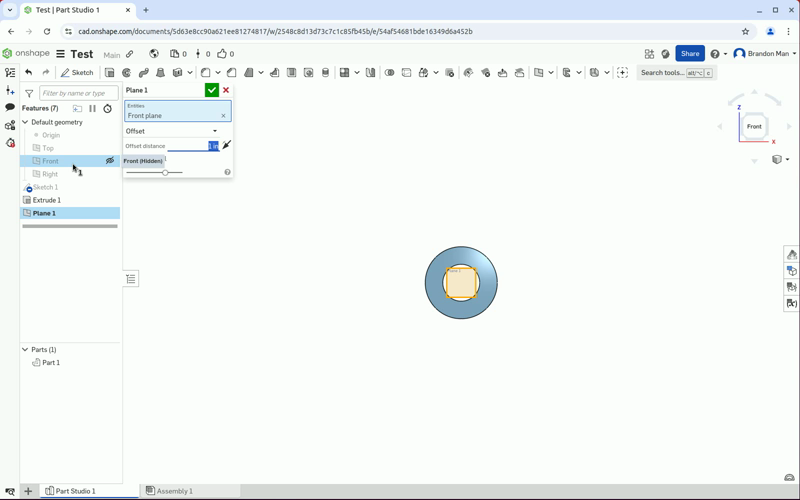
text(3.143)
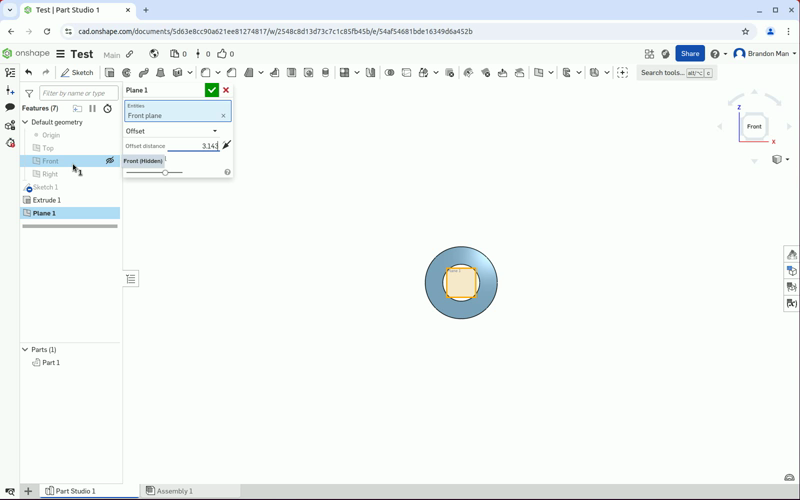
key(enter, 2)
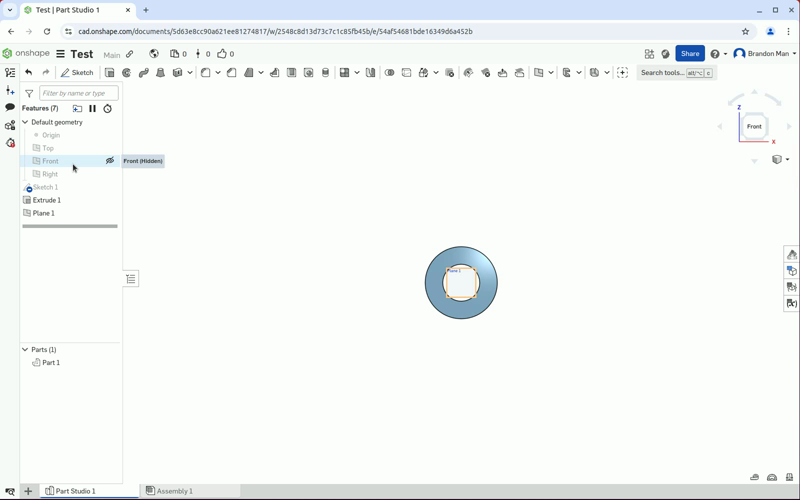
key(shift+s)
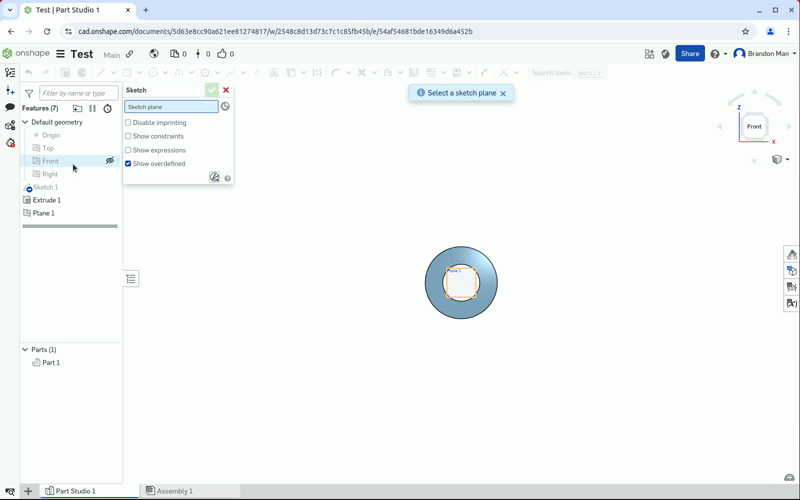
mouse_move(73, 215)
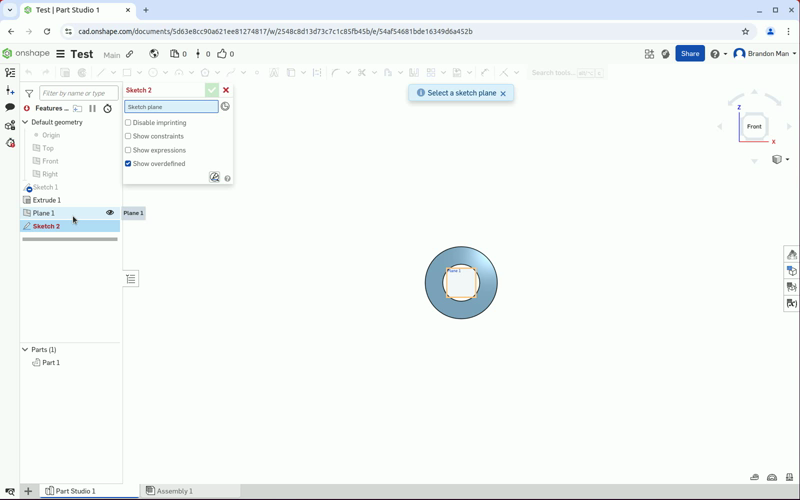
click(73, 215)
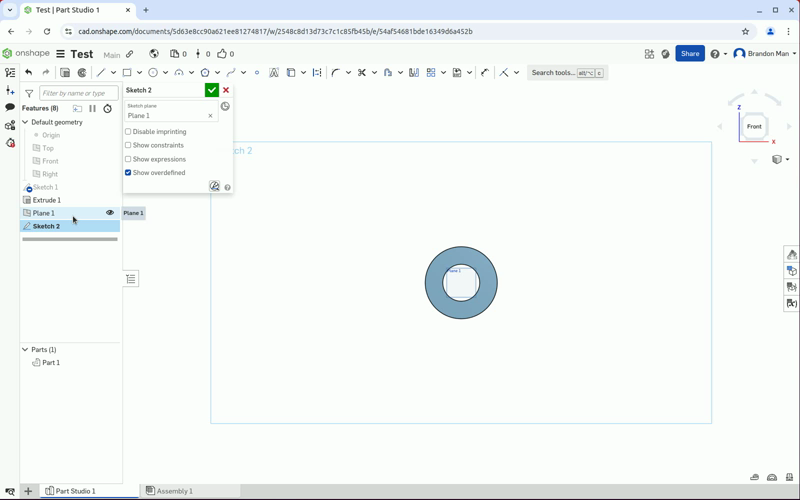
mouse_move(73, 352)
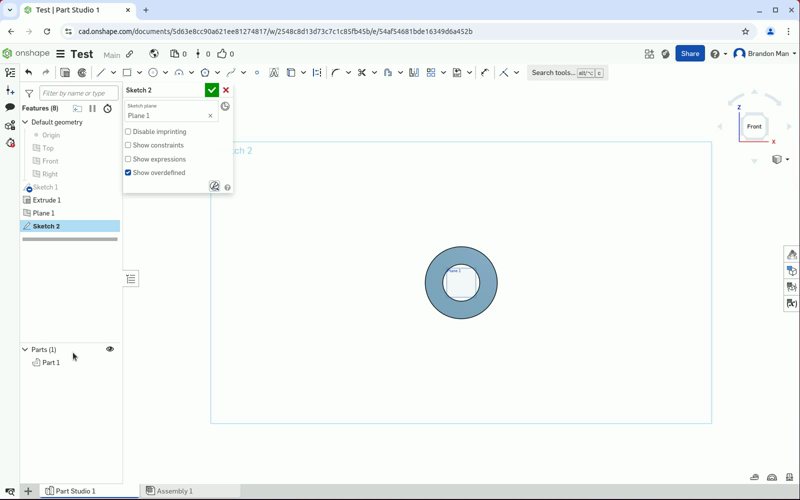
key(y)
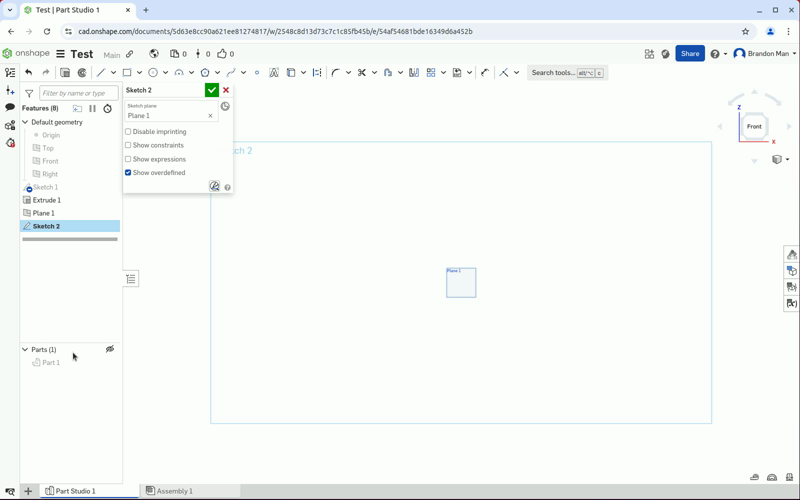
key(c)
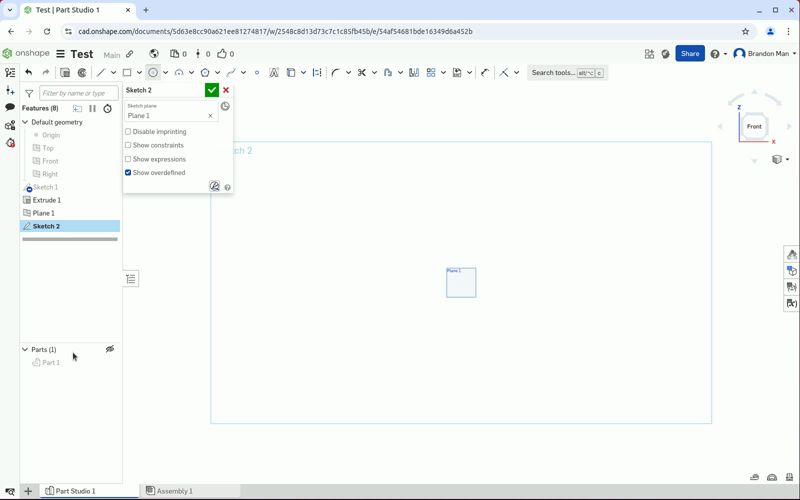
key_down(shift)
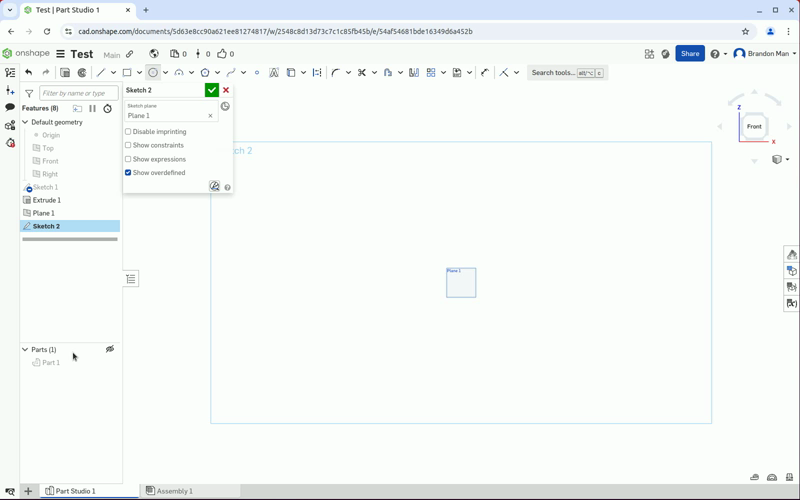
mouse_move(461, 282)
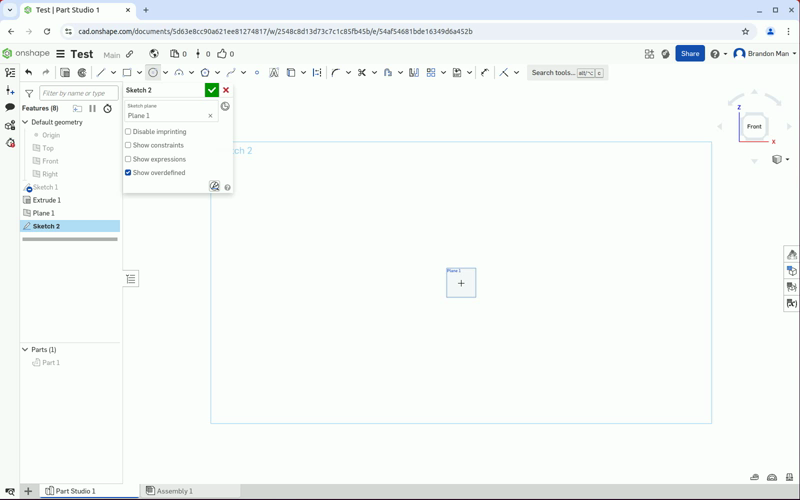
click(461, 282)
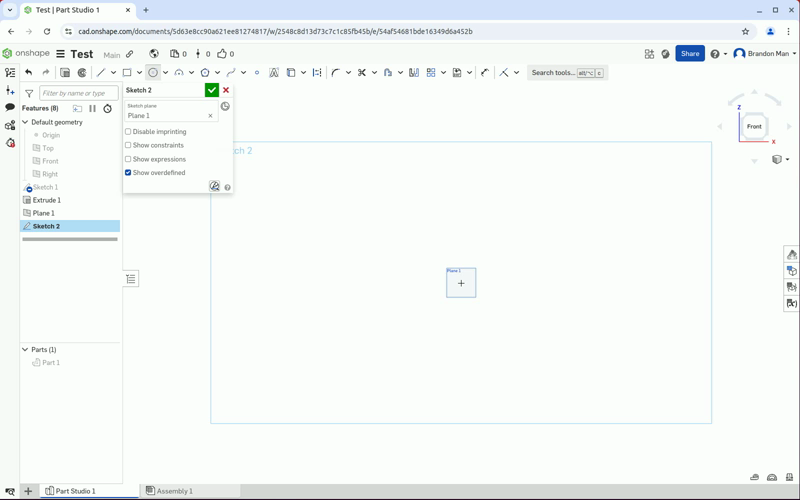
key_up(shift)
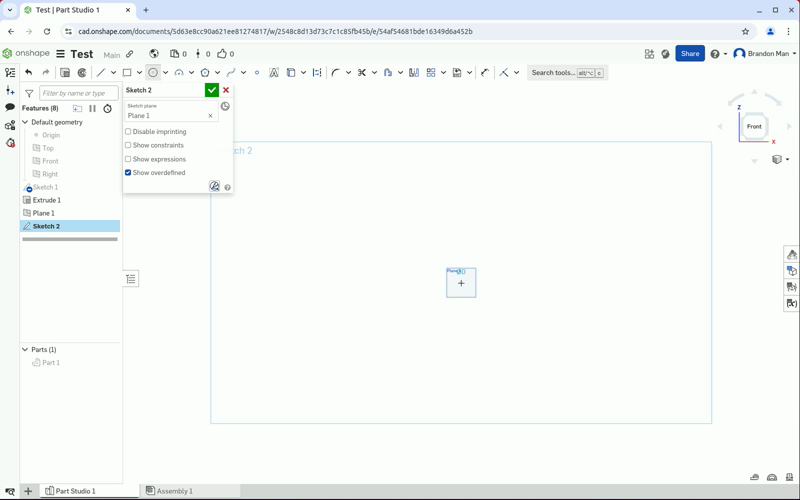
mouse_move(494, 282)
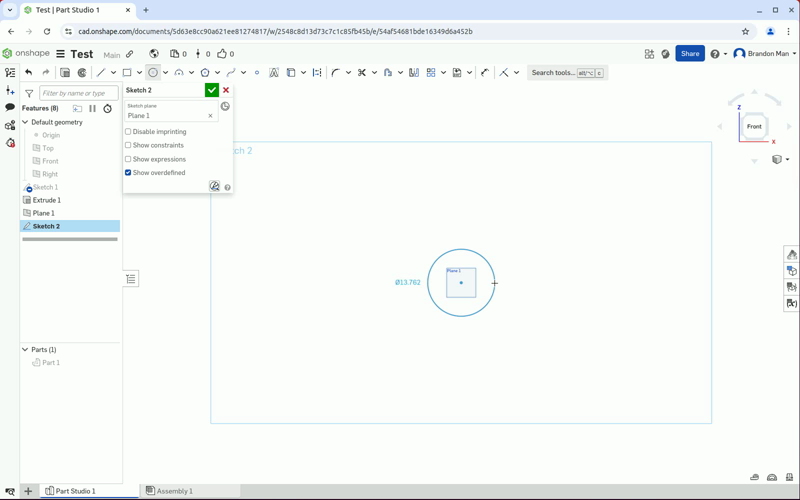
click(494, 282)
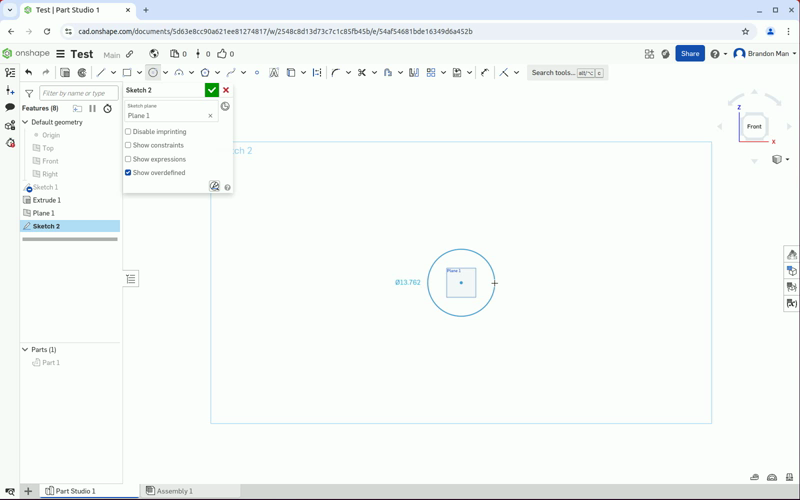
key(esc)
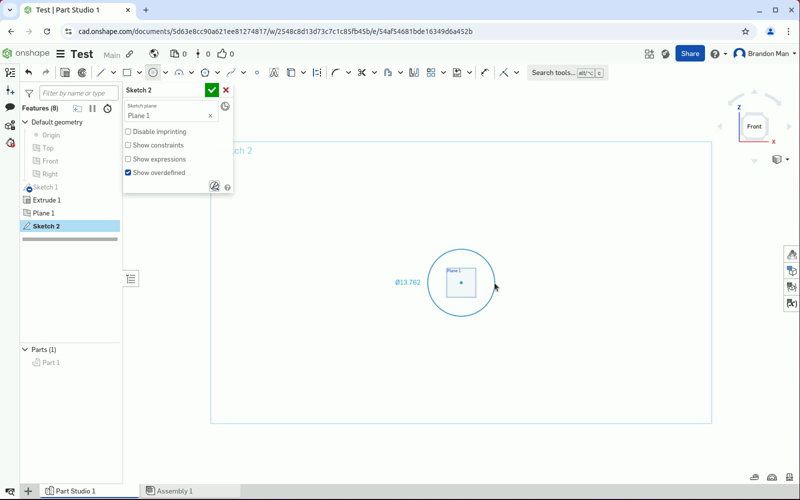
key(c)
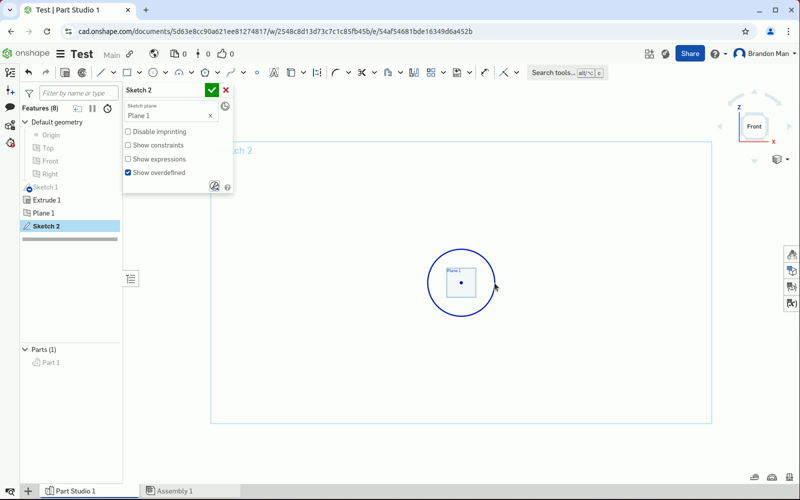
key_down(shift)
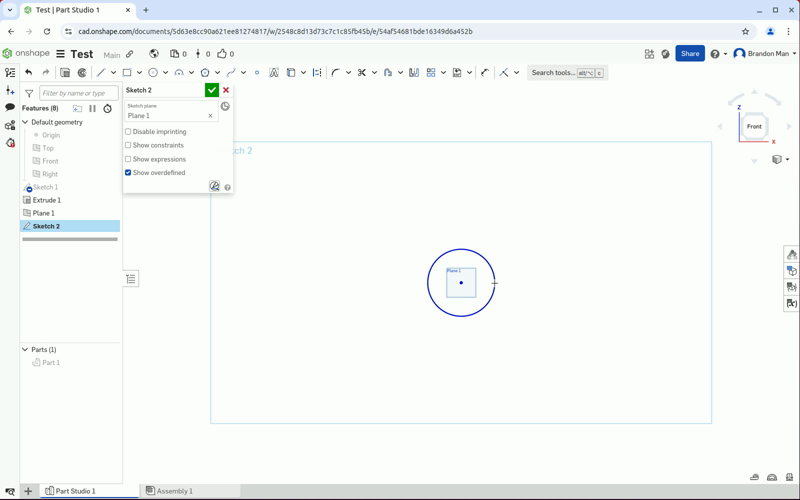
mouse_move(461, 282)
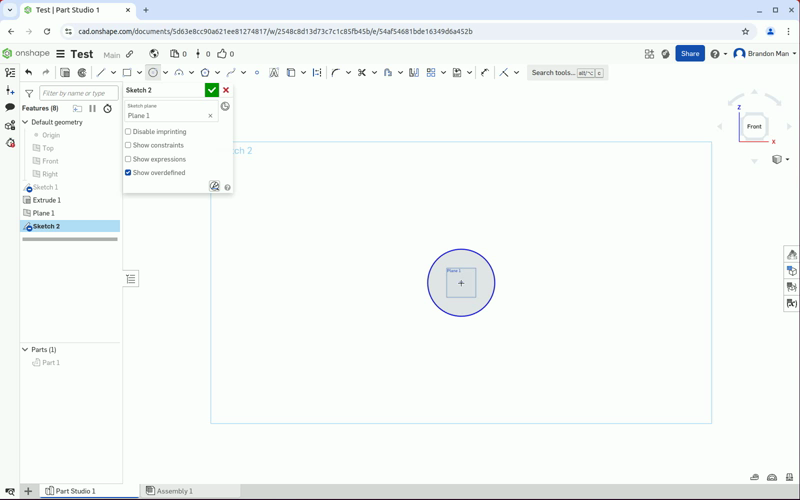
click(461, 282)
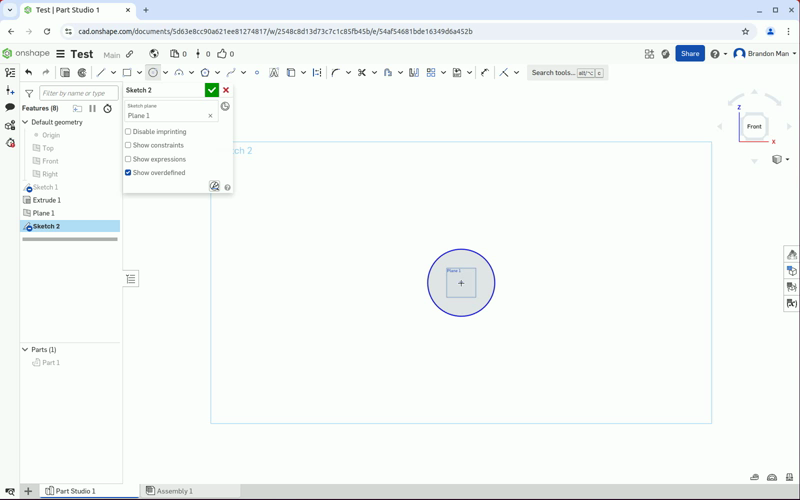
key_up(shift)
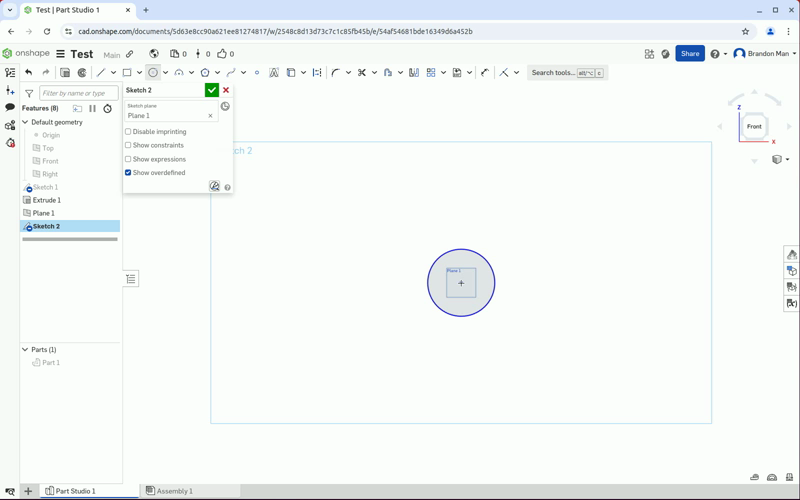
mouse_move(480, 282)
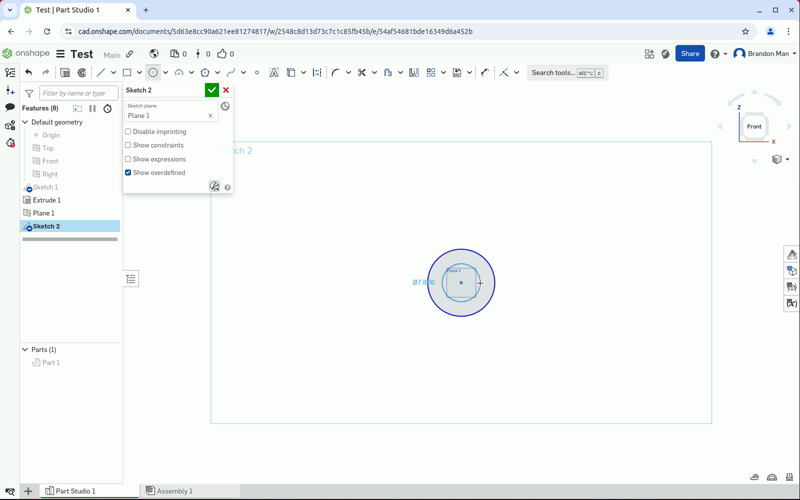
click(480, 282)
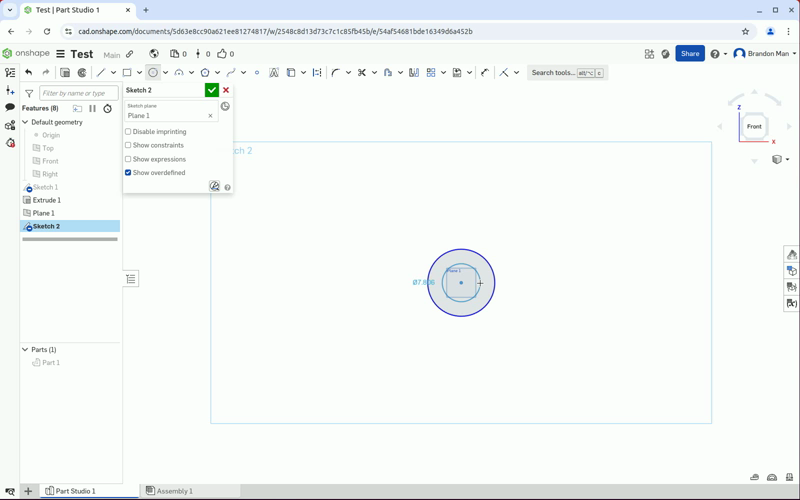
key(esc)
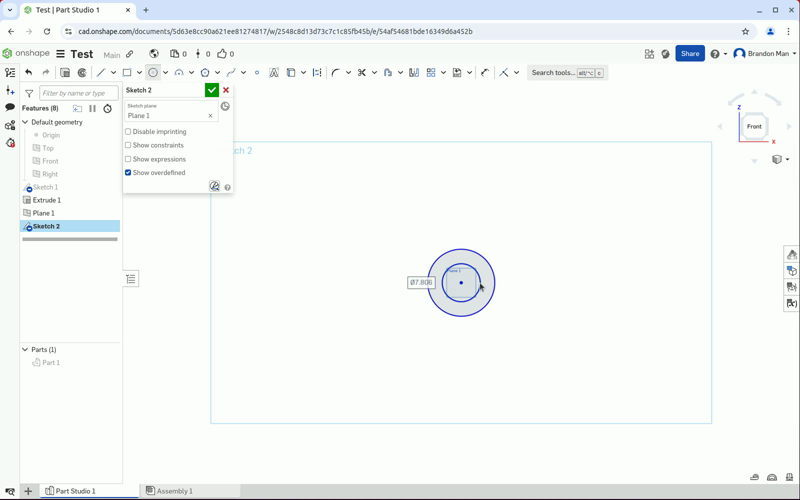
mouse_move(485, 302)
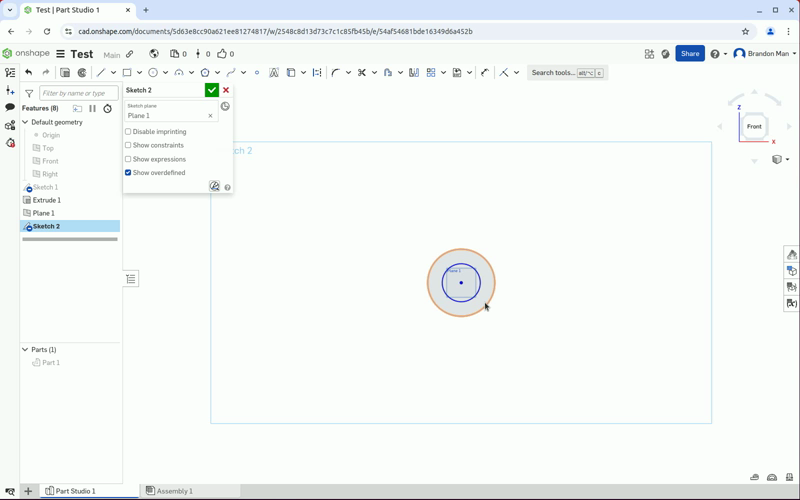
click(485, 302)
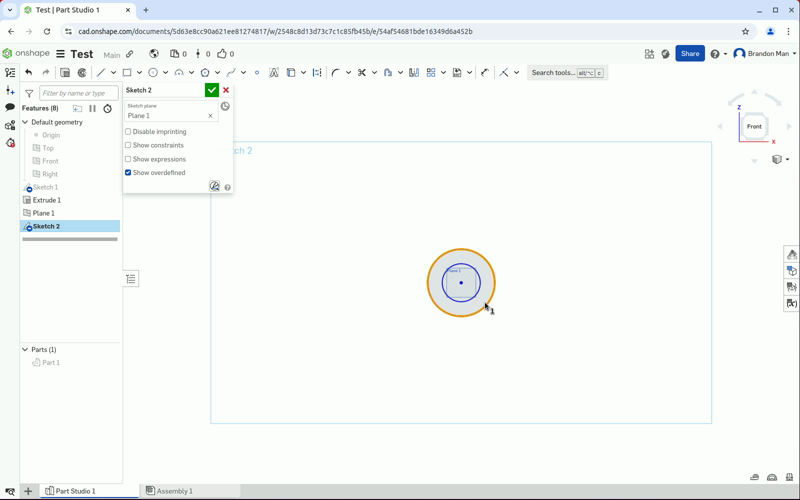
mouse_move(73, 352)
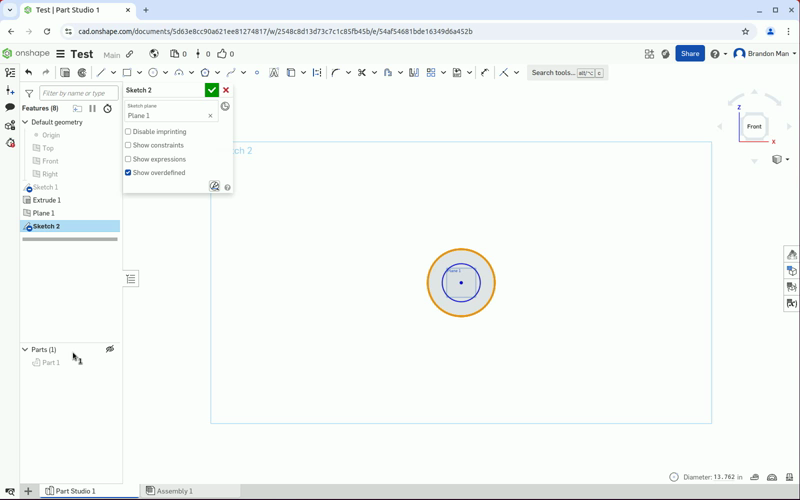
key(shift+y)
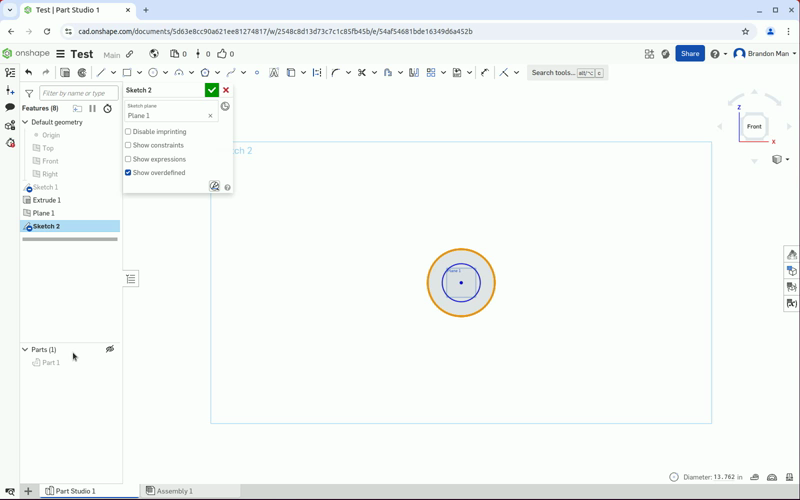
key(shift+e)
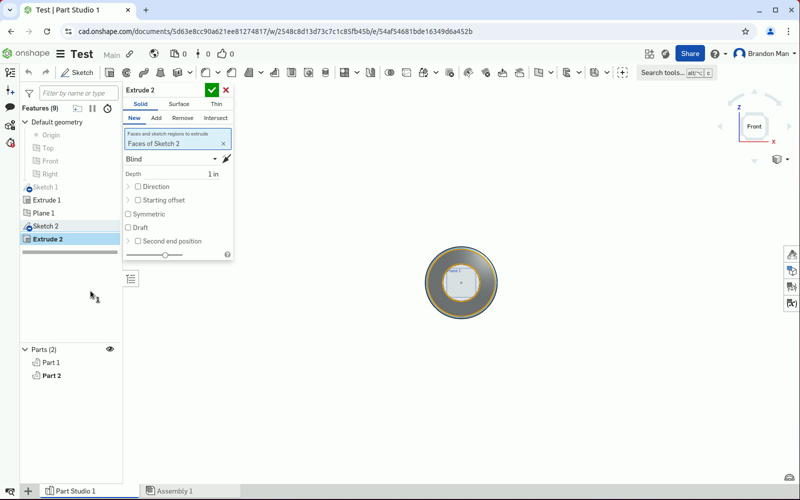
mouse_move(143, 106)
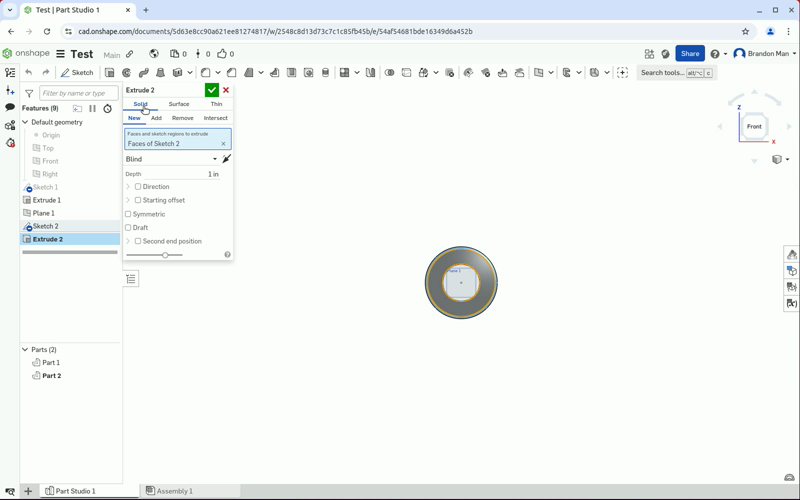
click(143, 106)
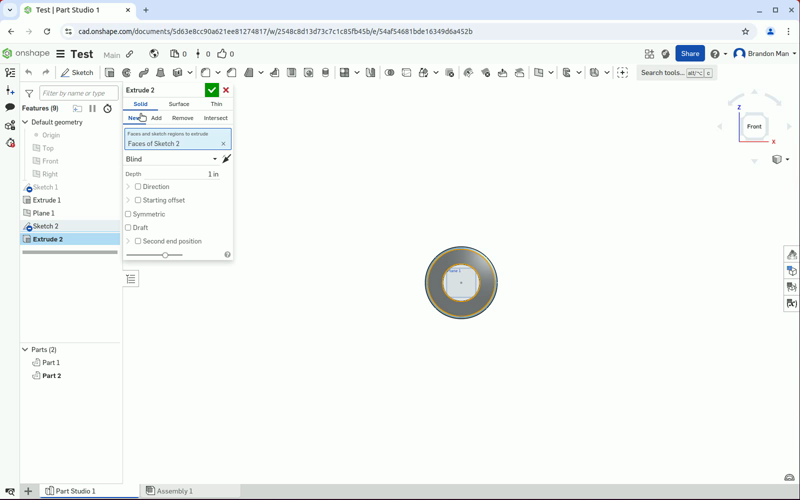
mouse_move(137, 120)
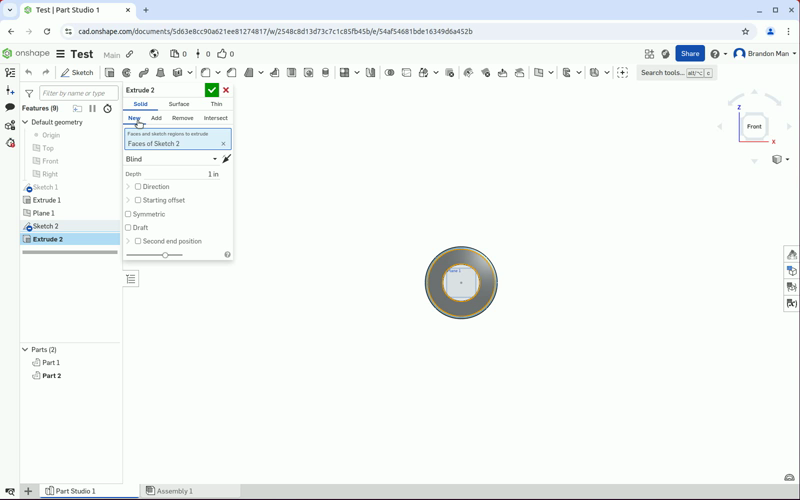
click(137, 120)
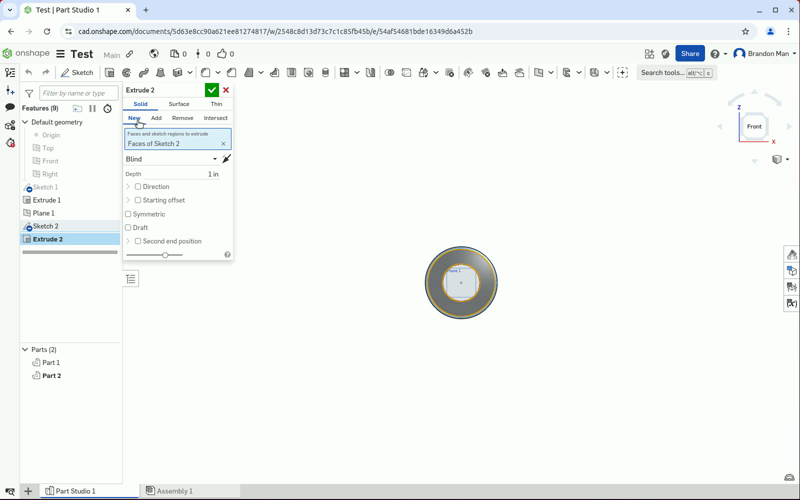
key(tab, 4)
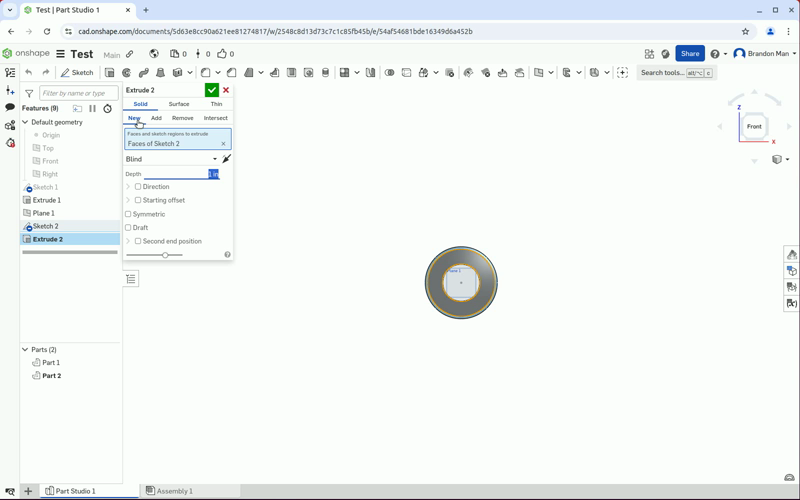
text(0.963)
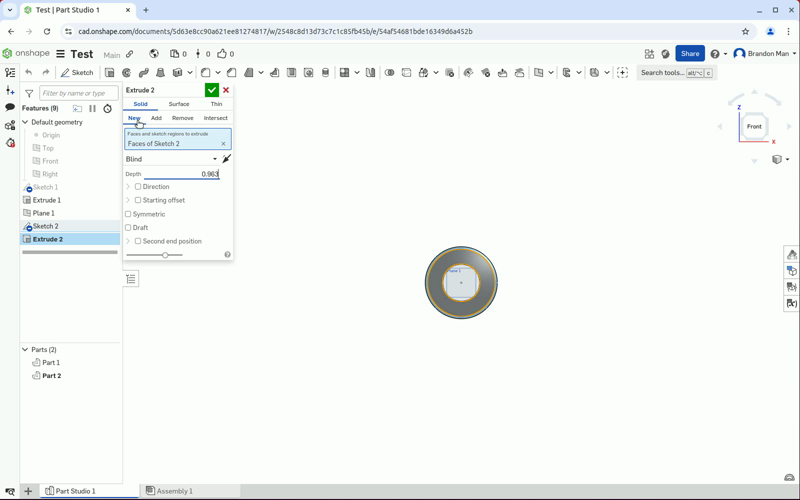
key(enter)
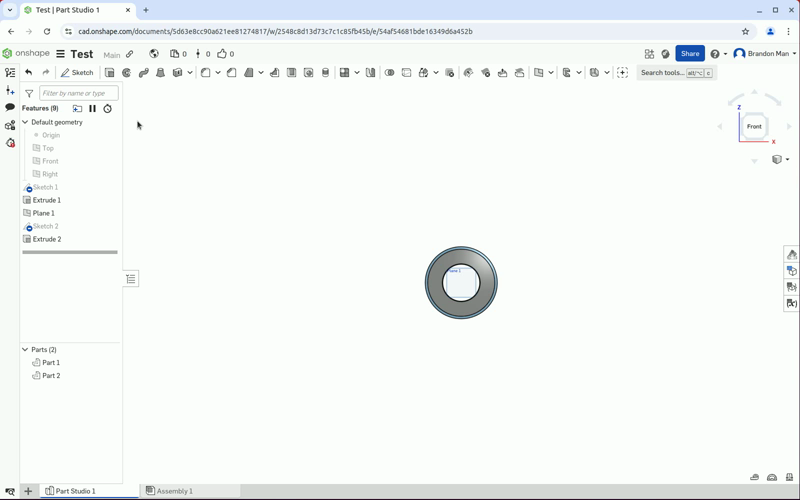
key(shift+h)
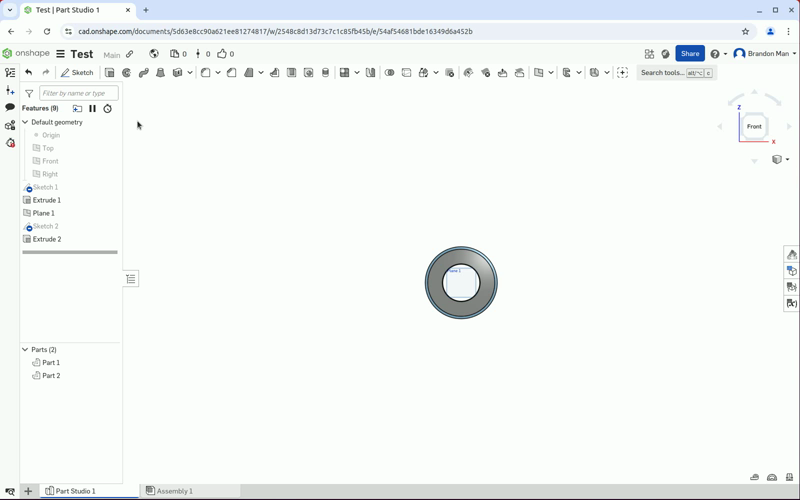
key(shift+h)
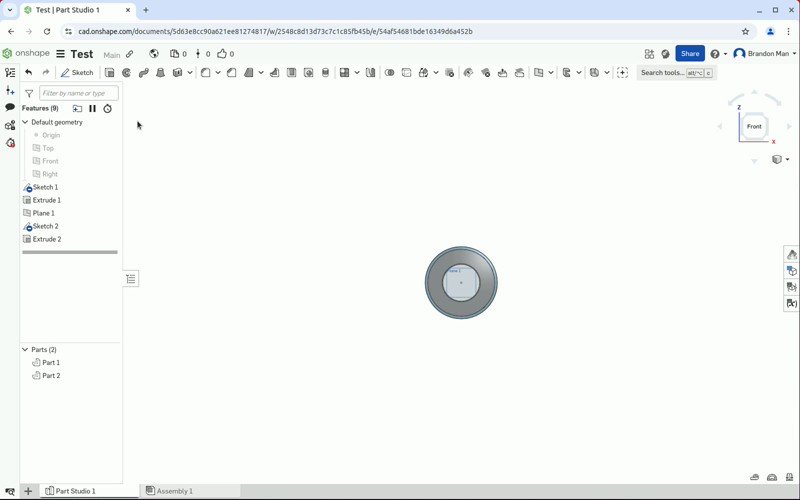
key(shift+7)
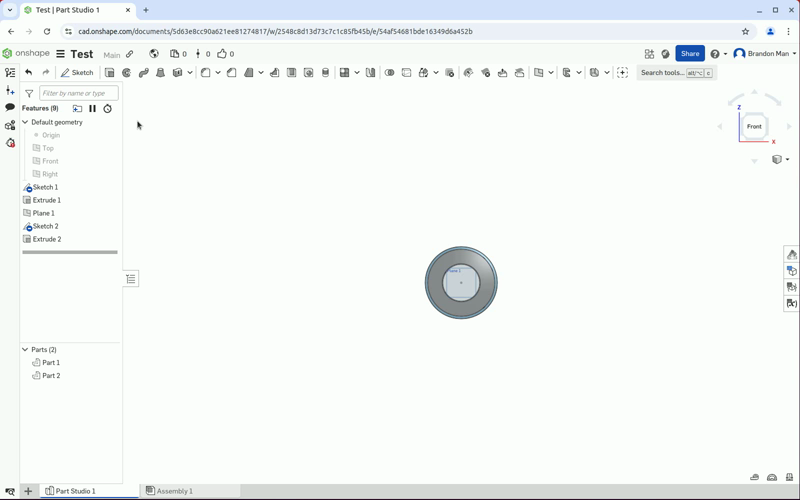
key(left, 2)
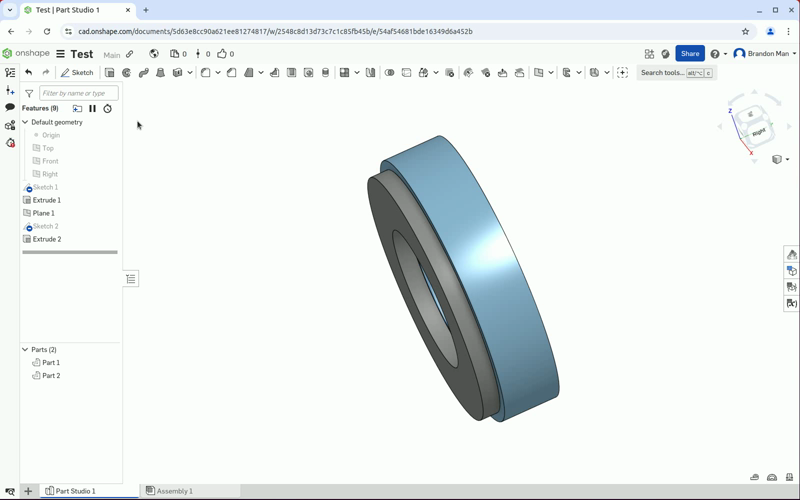
key(down, 2)
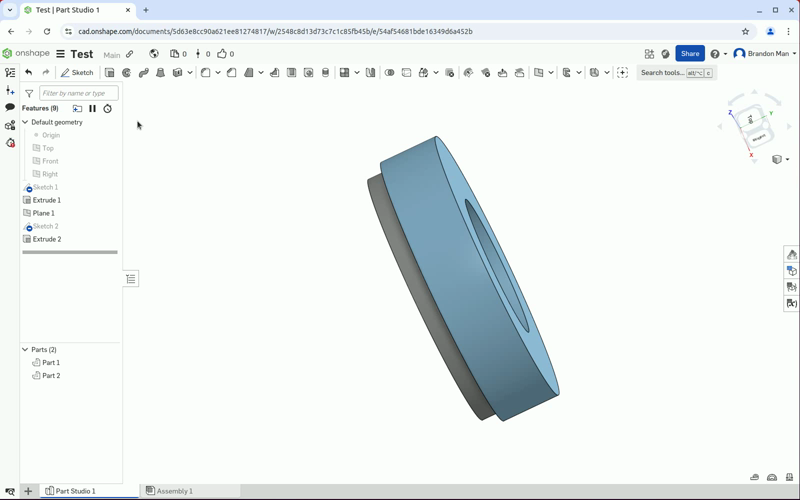
key(up, 2)
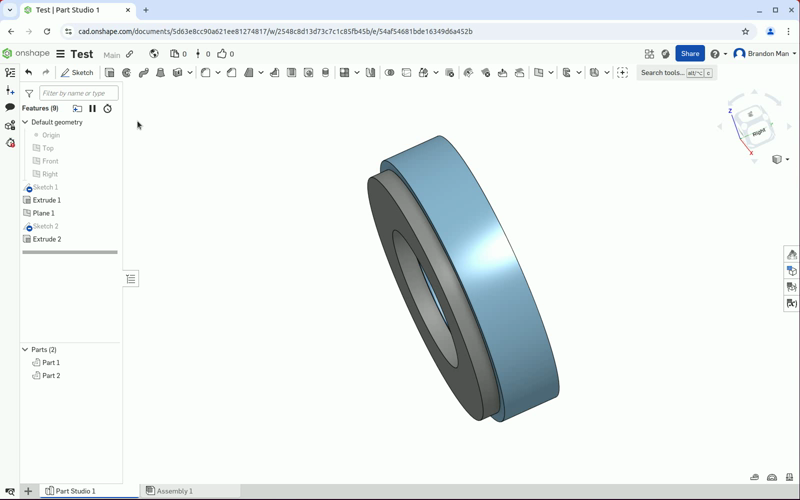
key(right, 2)
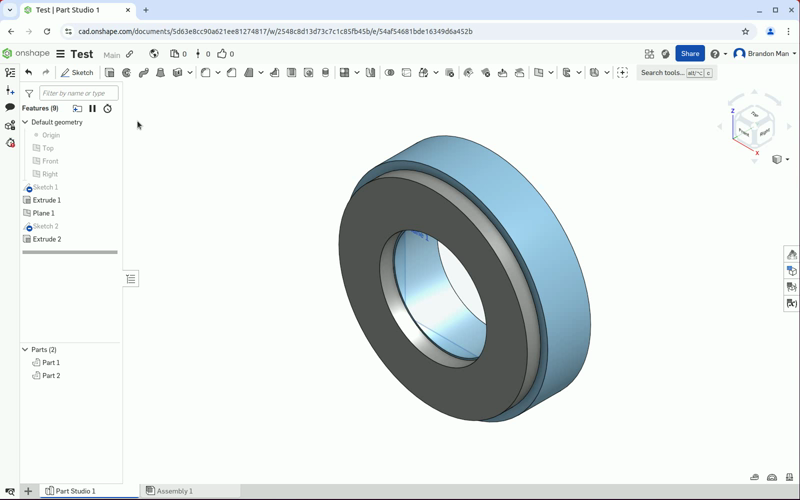
mouse_move(73, 189)
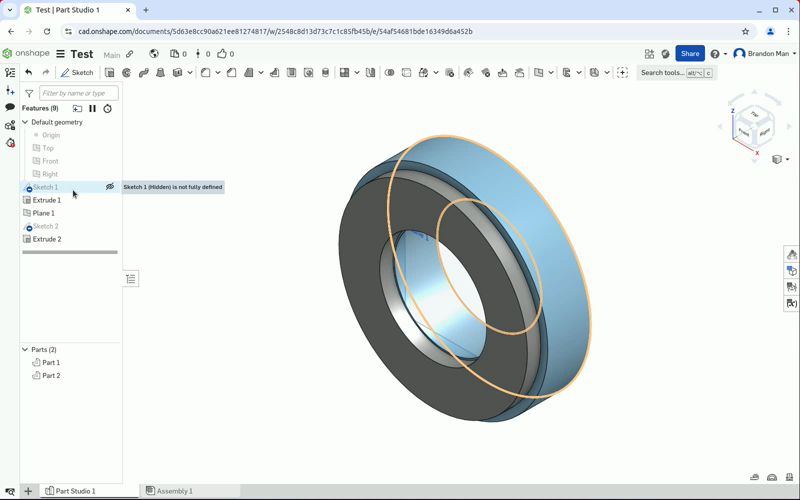
click(73, 189)